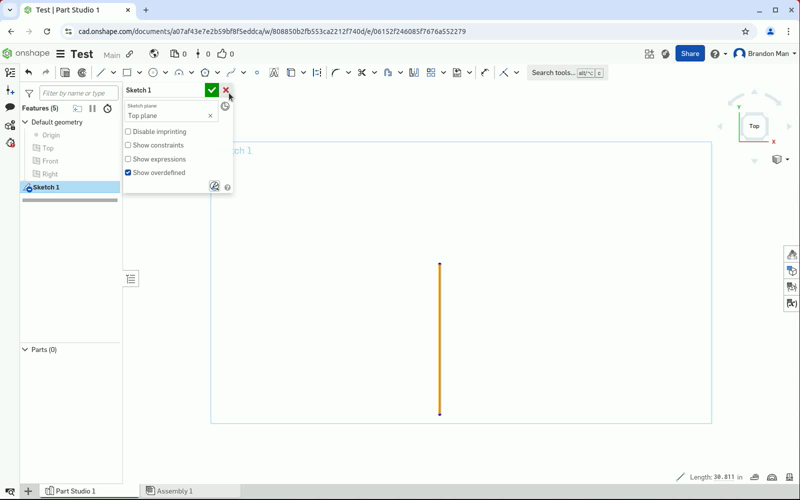
key(shift+h)
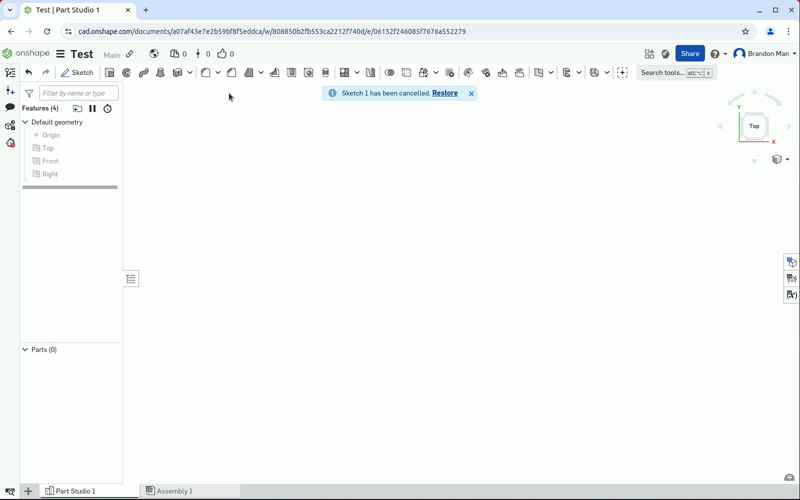
mouse_move(73, 352)
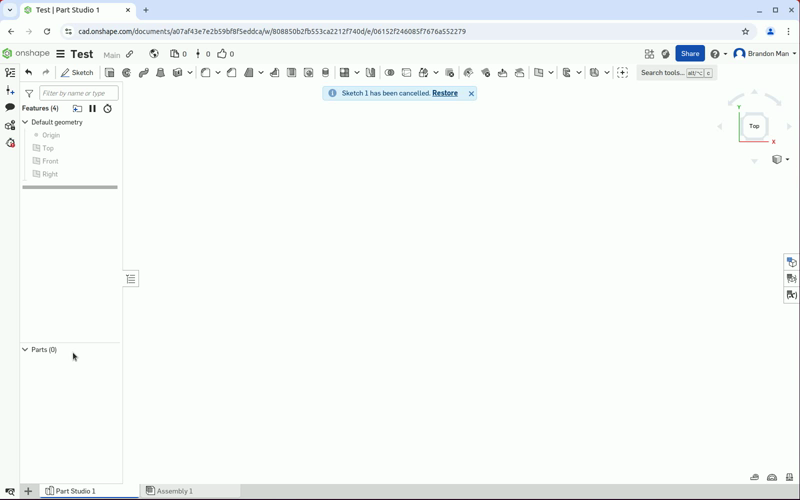
key(y)
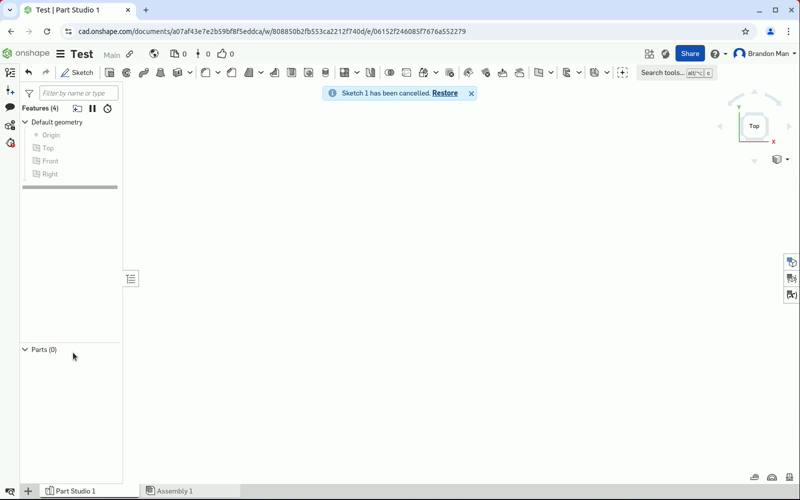
key(shift+p)
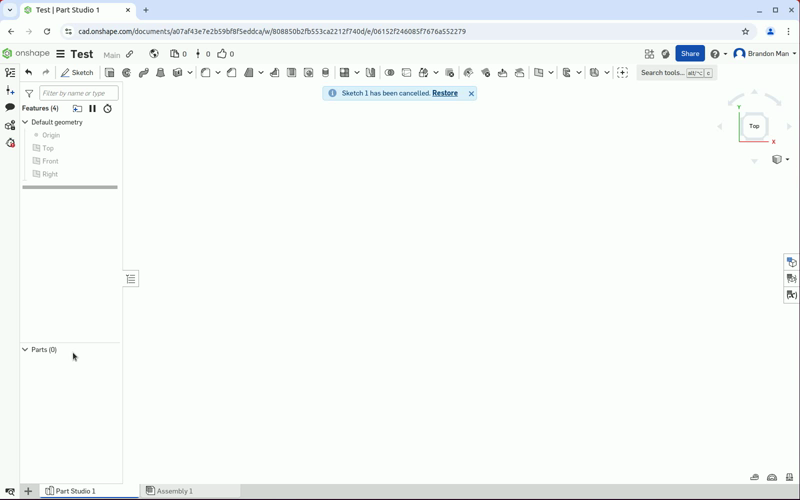
key(space)
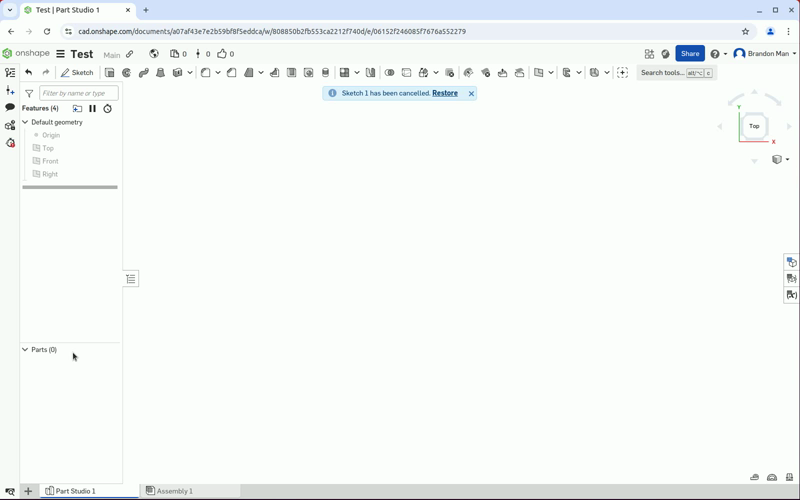
key_down(shift)
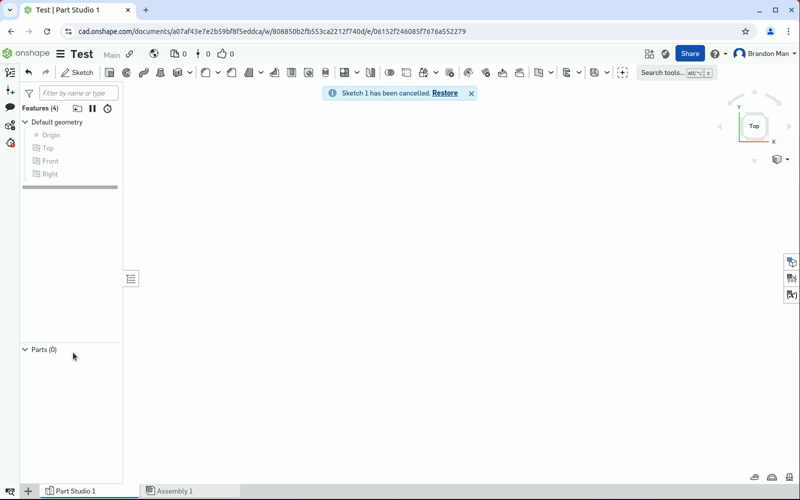
key(up)
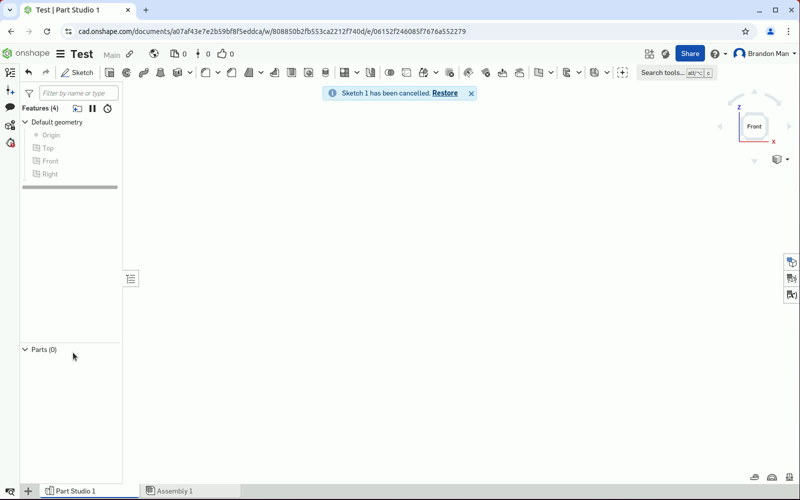
key_up(shift)
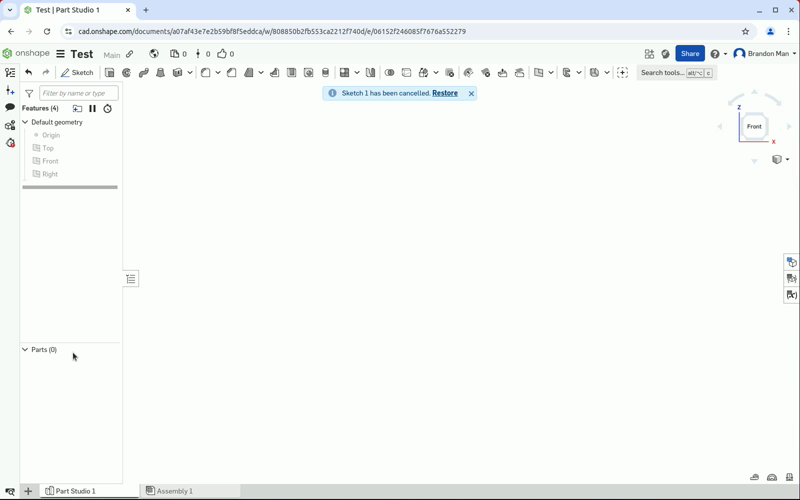
mouse_move(73, 352)
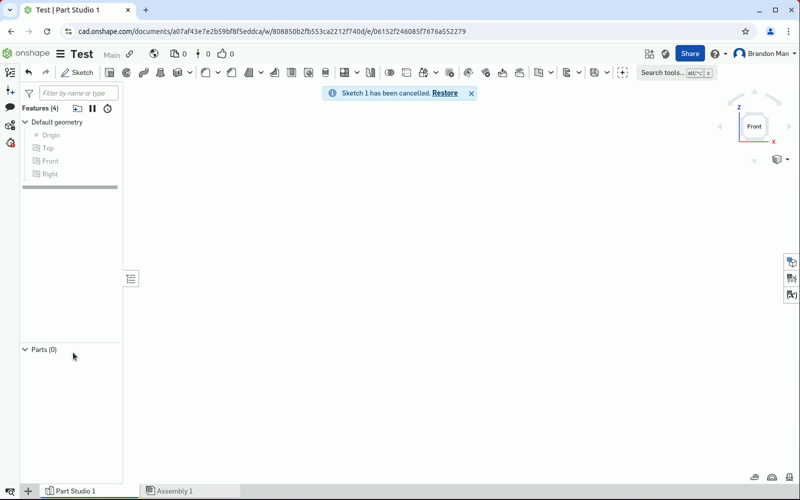
key(shift+y)
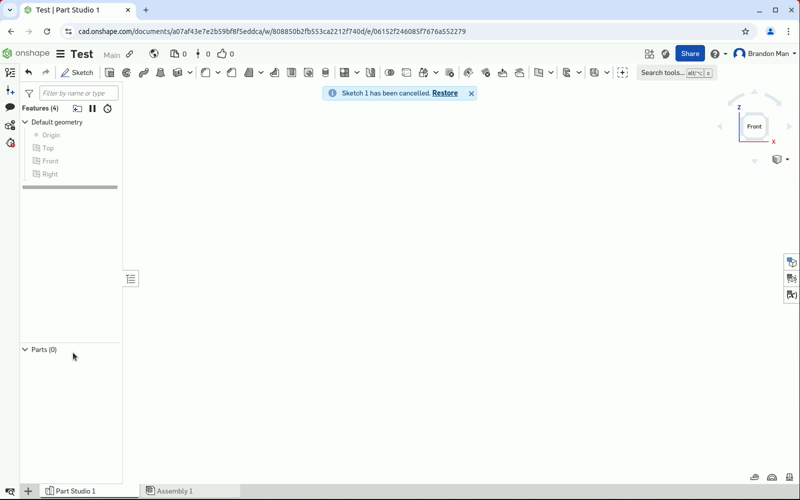
key(shift+s)
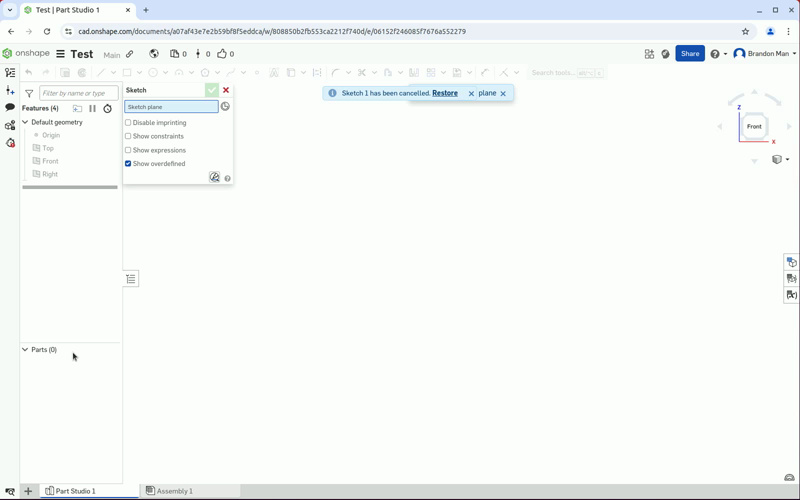
mouse_move(73, 163)
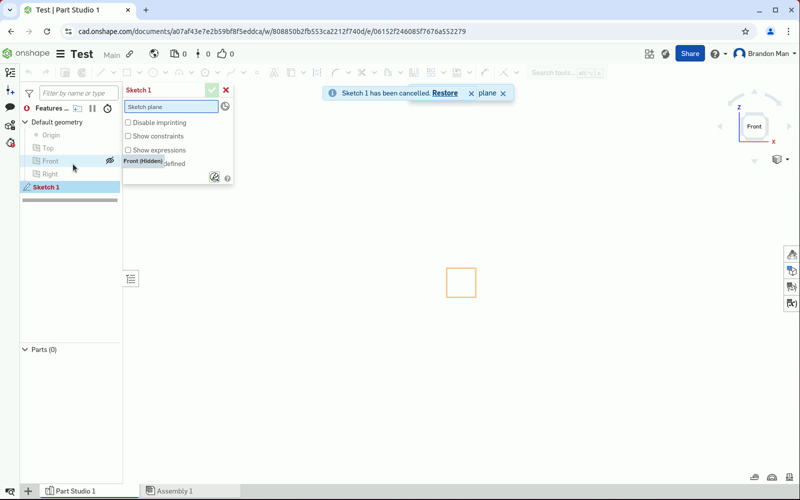
click(73, 163)
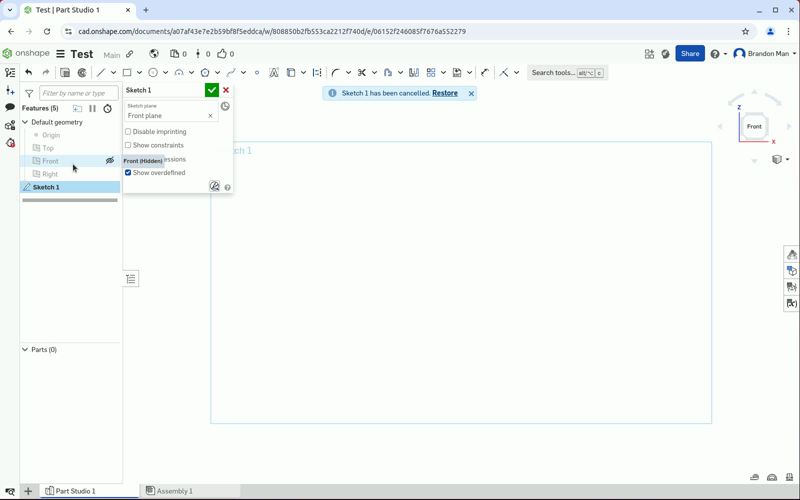
mouse_move(73, 352)
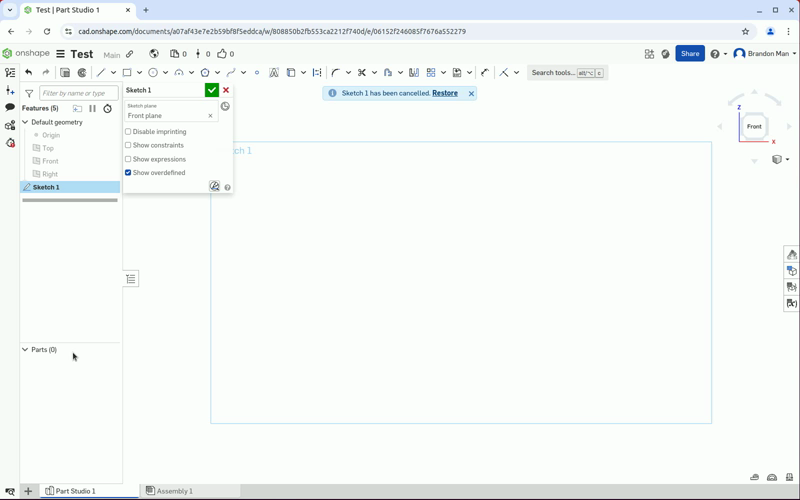
key(y)
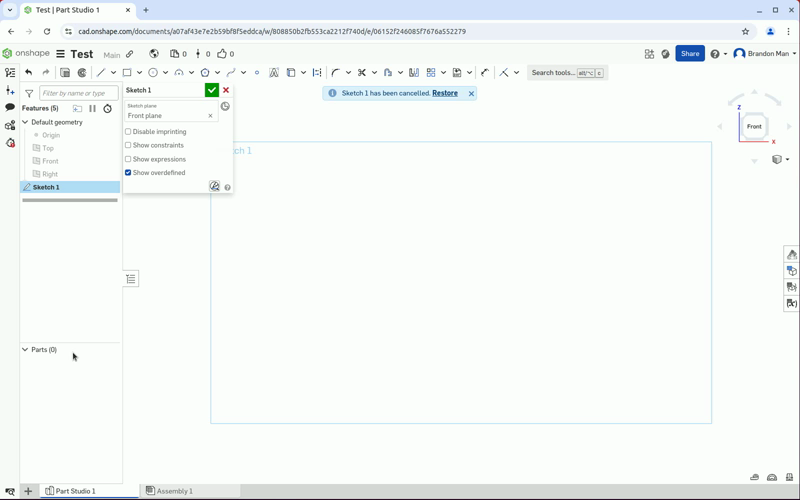
key(l)
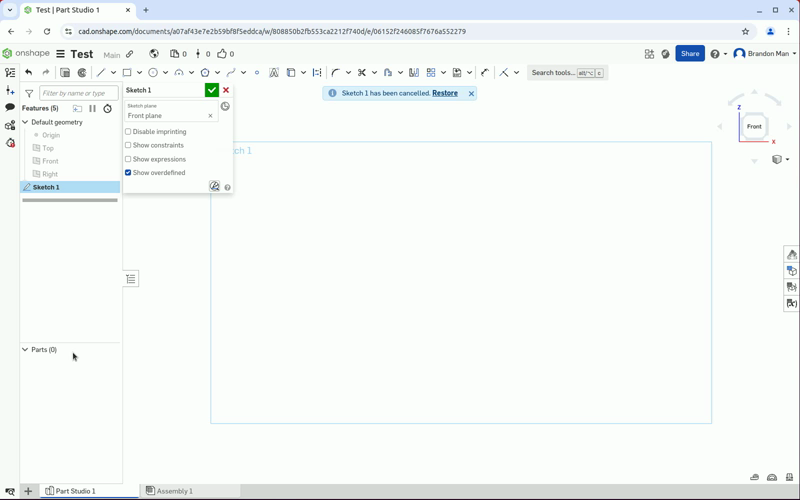
key_down(shift)
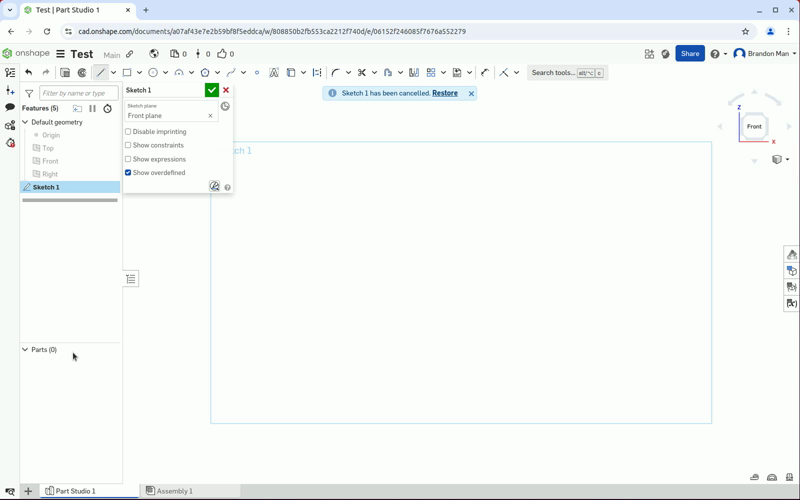
mouse_move(460, 282)
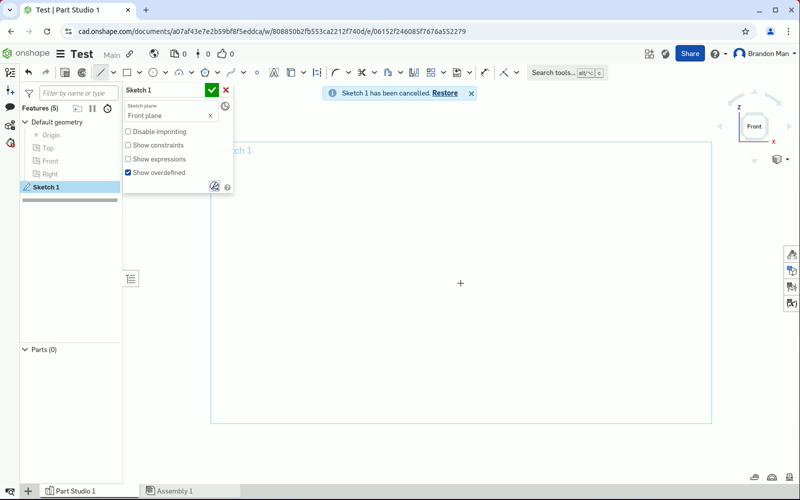
click(460, 282)
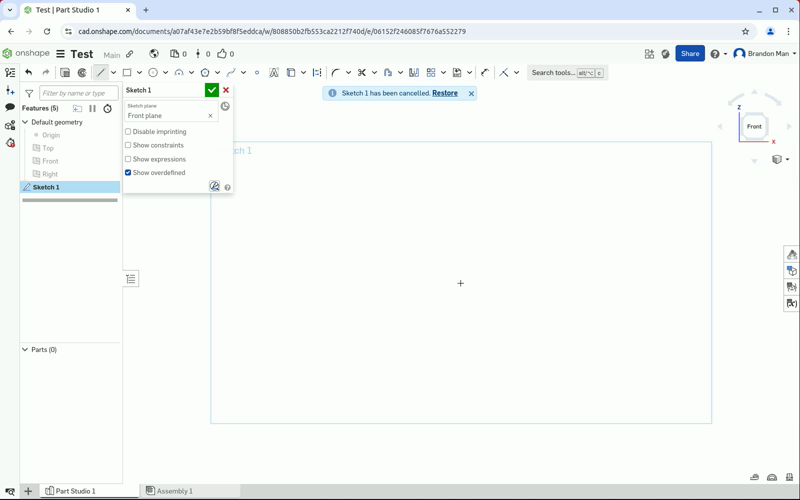
key_up(shift)
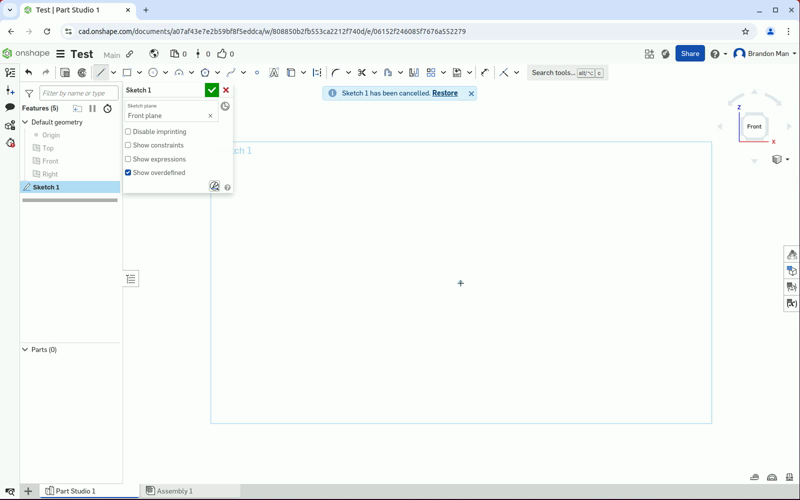
key_down(shift)
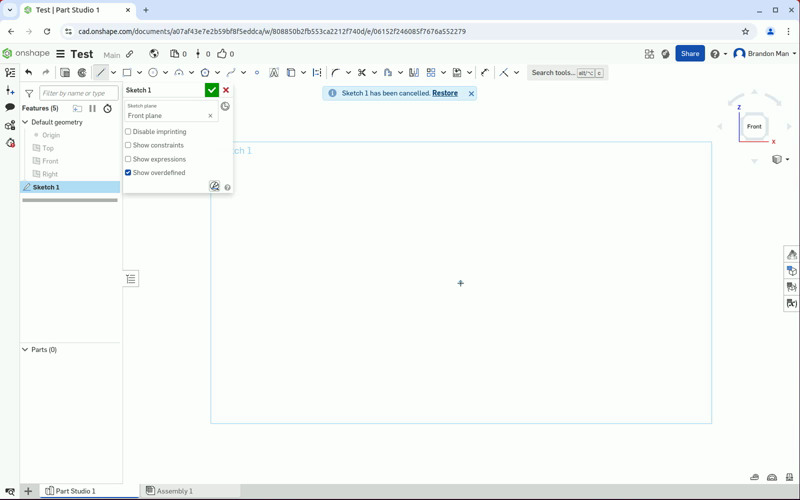
mouse_move(490, 282)
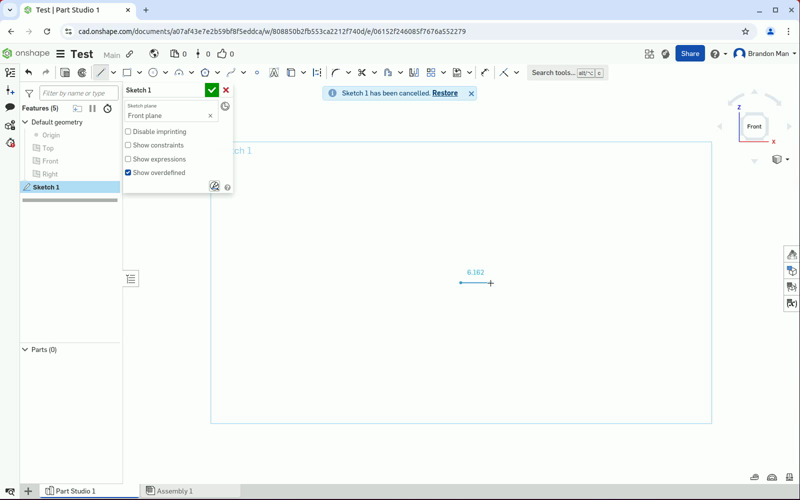
mouse_move(479, 282)
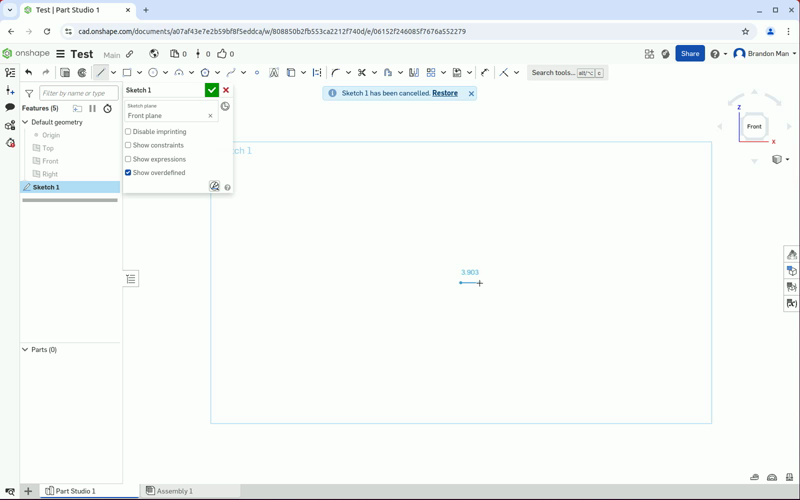
click(479, 282)
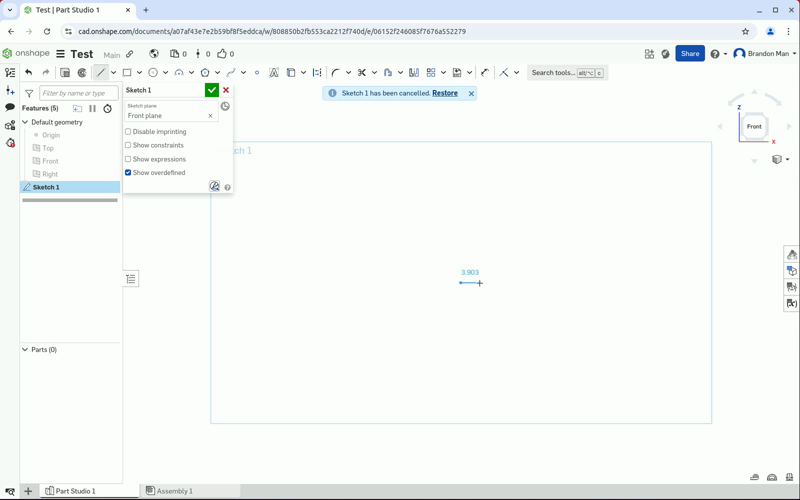
key_up(shift)
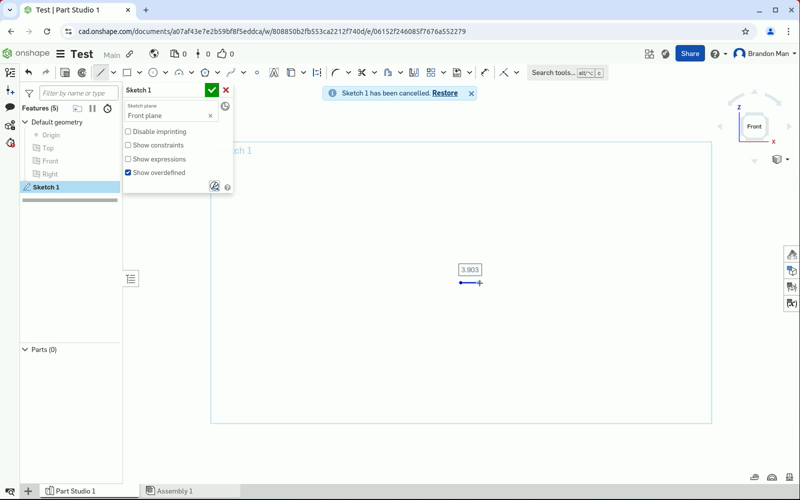
key_down(shift)
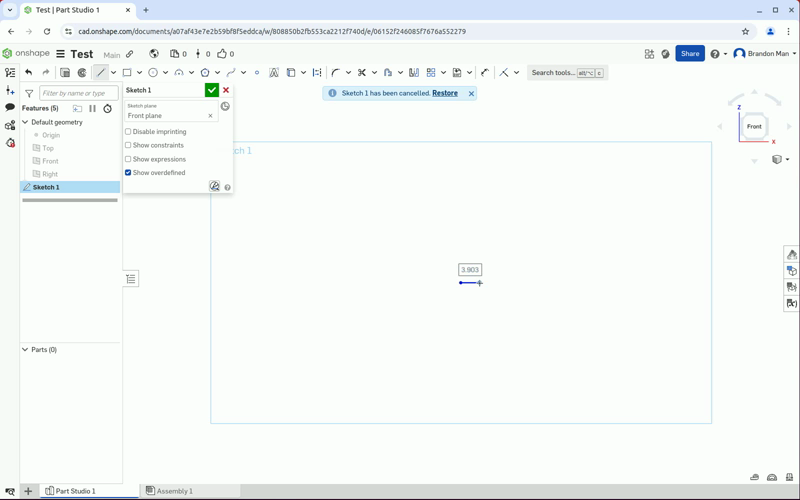
mouse_move(479, 191)
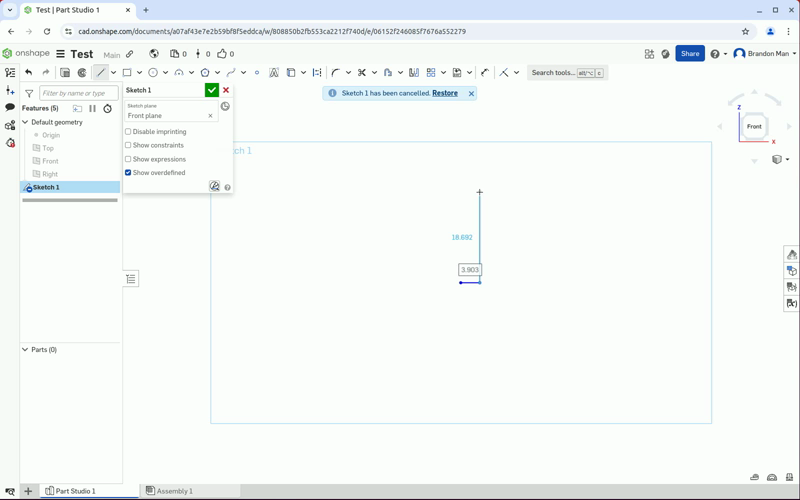
click(479, 191)
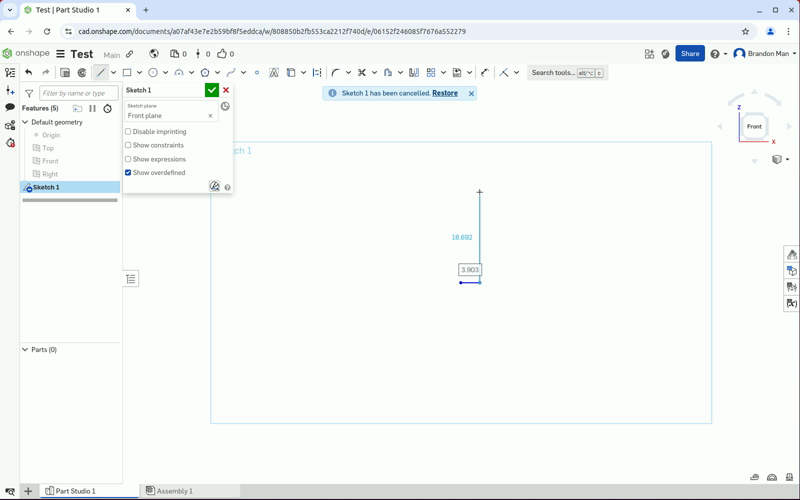
key_up(shift)
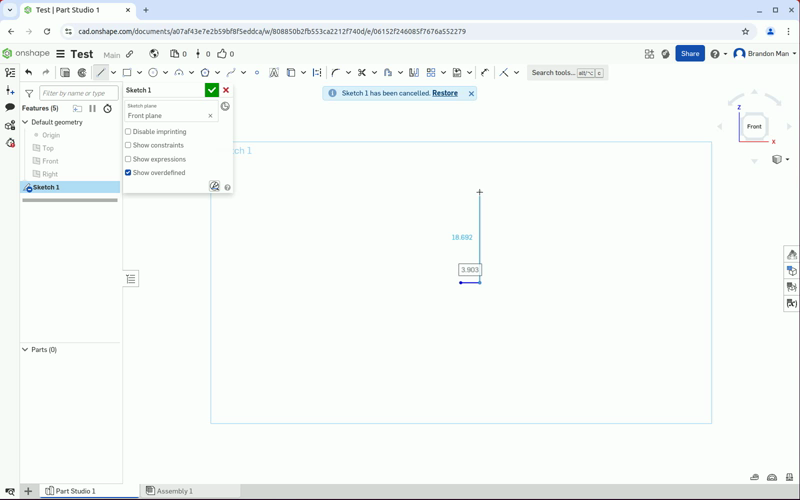
key_down(shift)
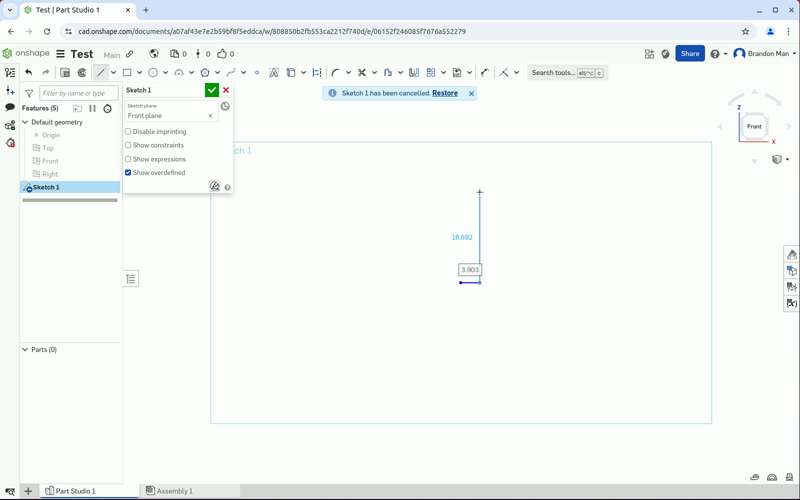
mouse_move(509, 191)
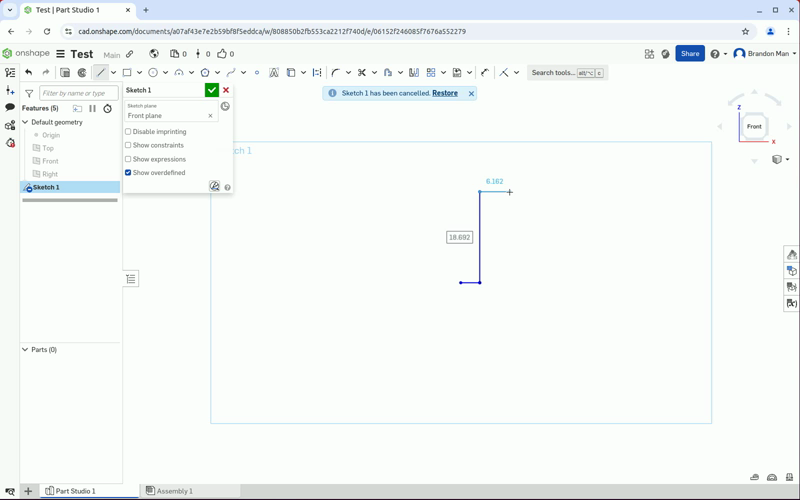
mouse_move(494, 192)
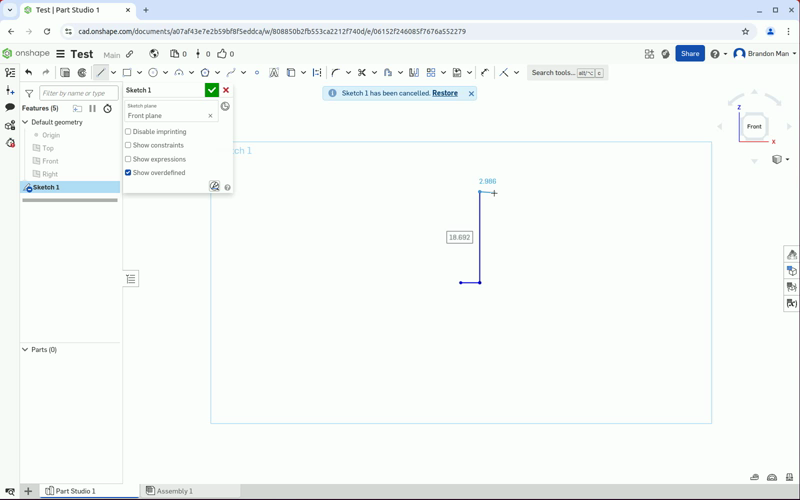
click(494, 192)
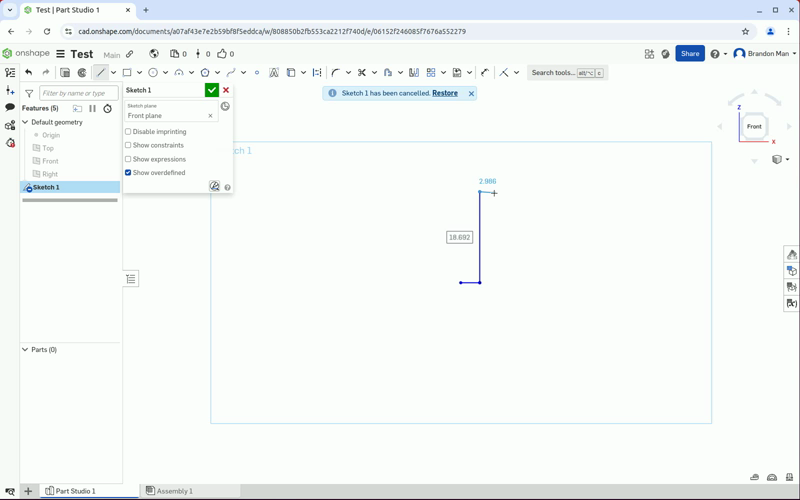
key_up(shift)
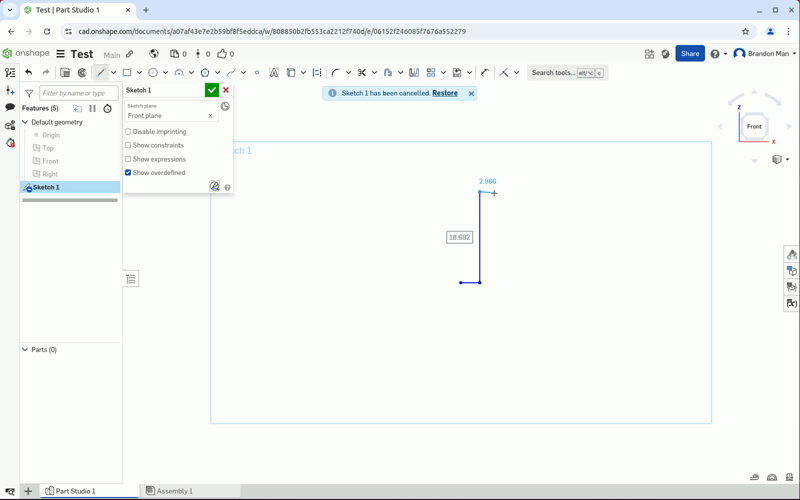
key_down(shift)
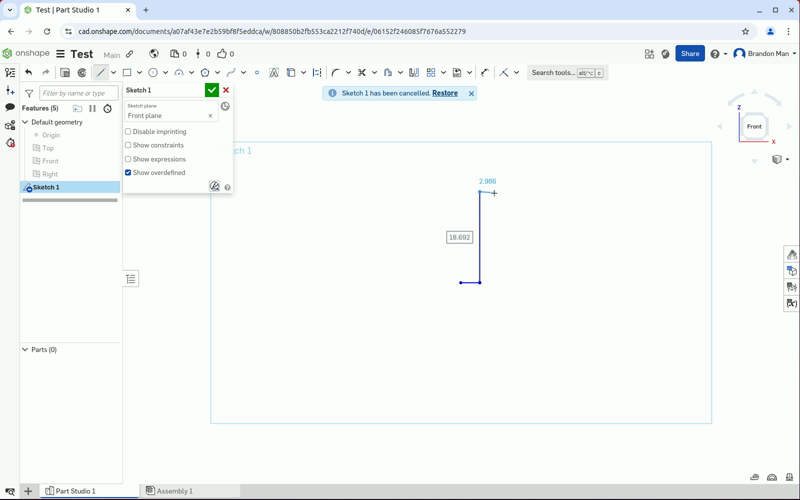
mouse_move(524, 192)
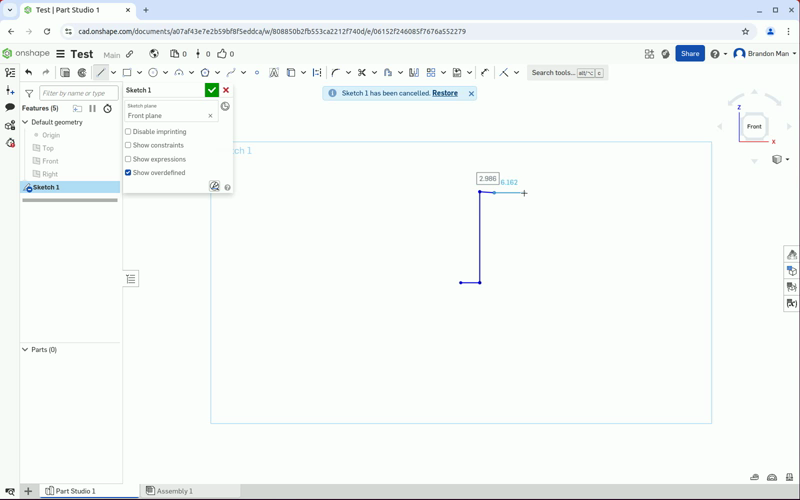
mouse_move(485, 170)
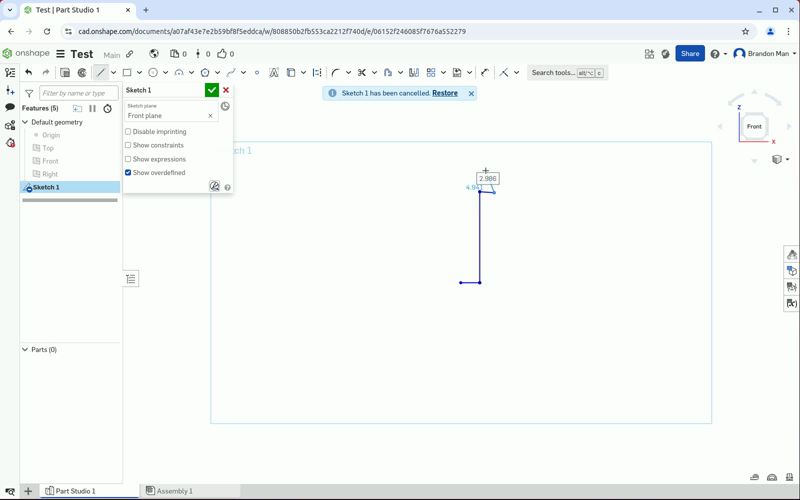
click(485, 170)
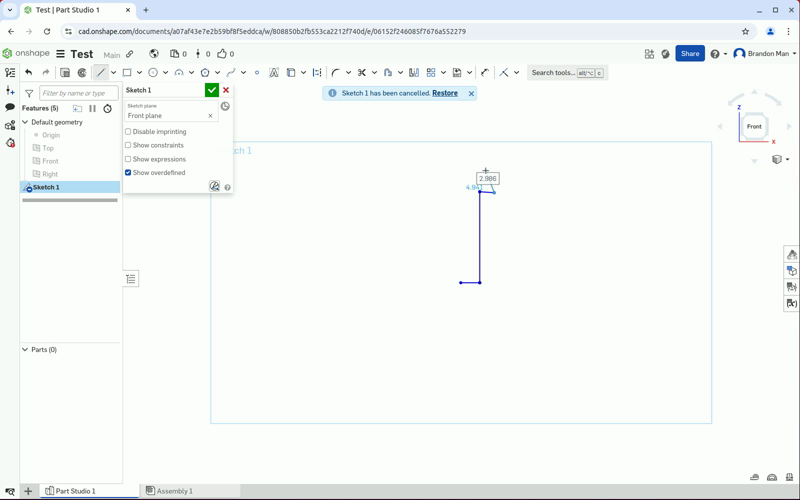
key_up(shift)
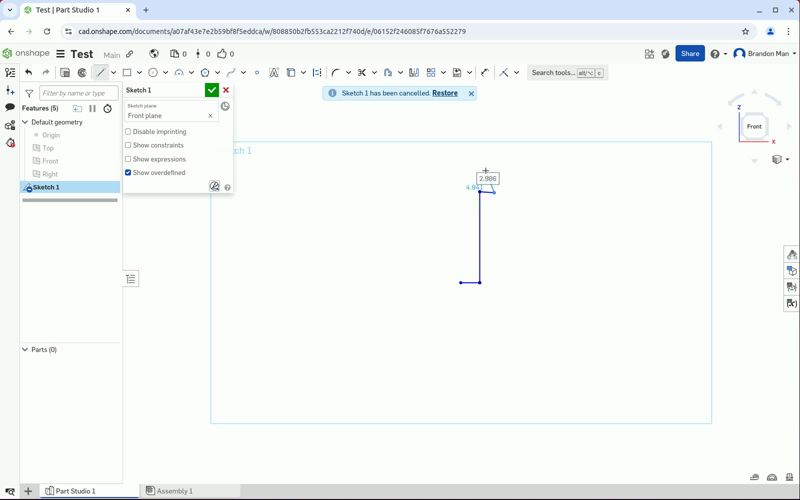
key_down(shift)
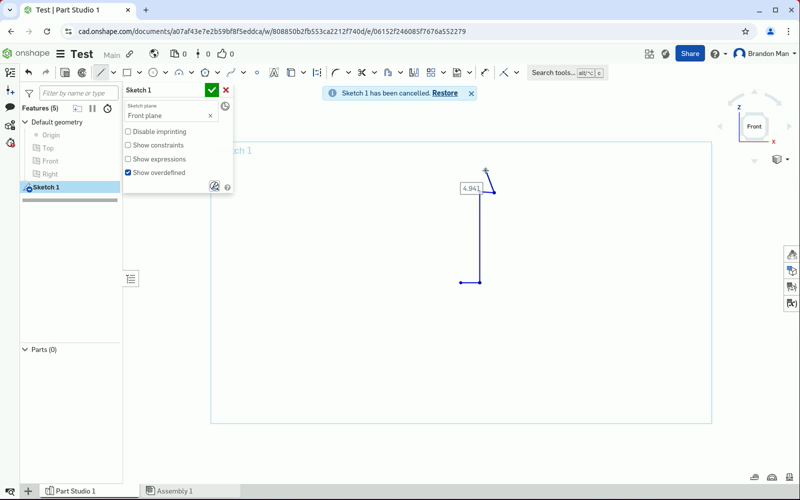
mouse_move(515, 170)
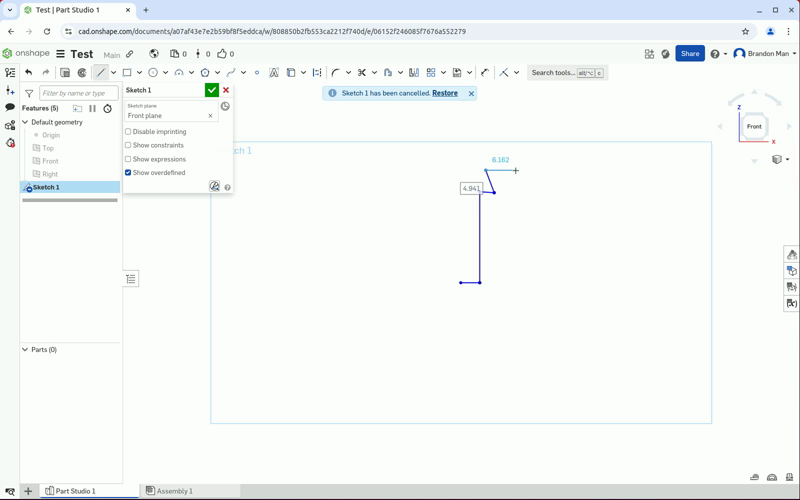
mouse_move(460, 170)
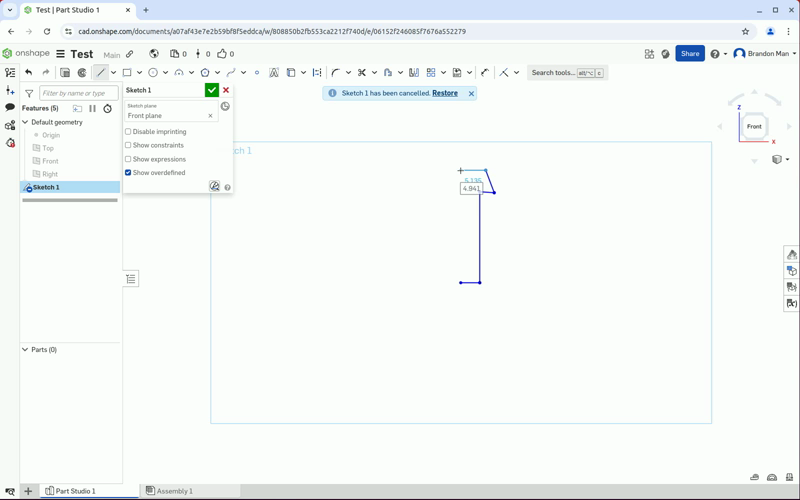
click(460, 170)
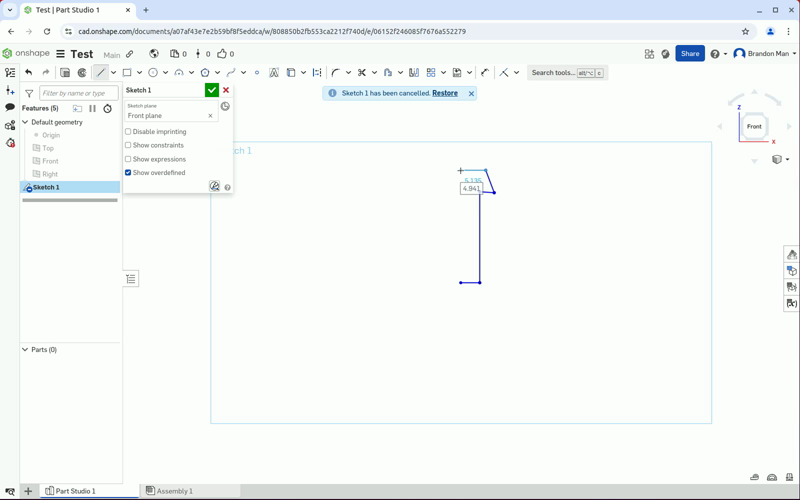
key_up(shift)
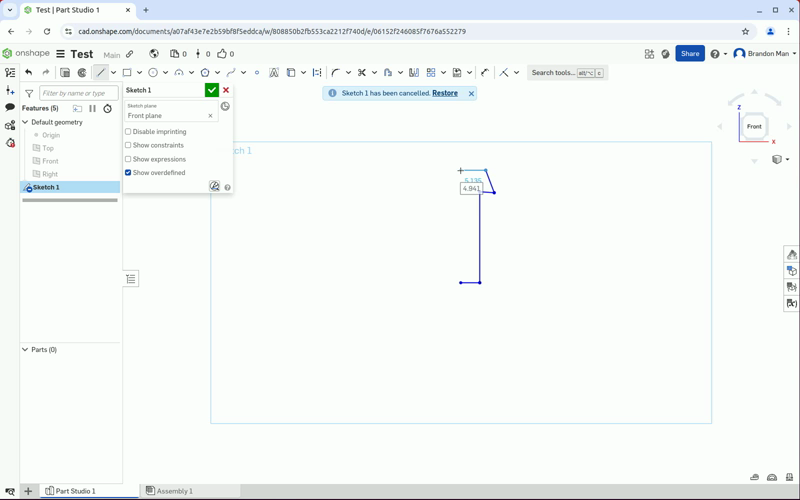
key_down(shift)
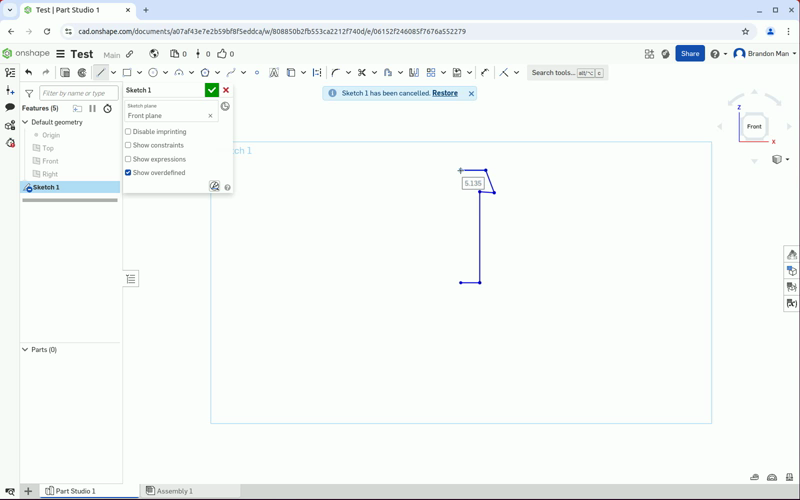
mouse_move(460, 282)
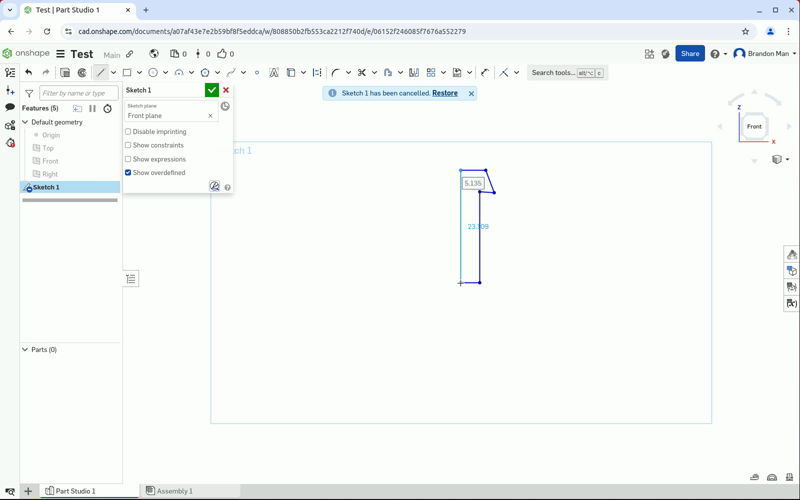
key_up(shift)
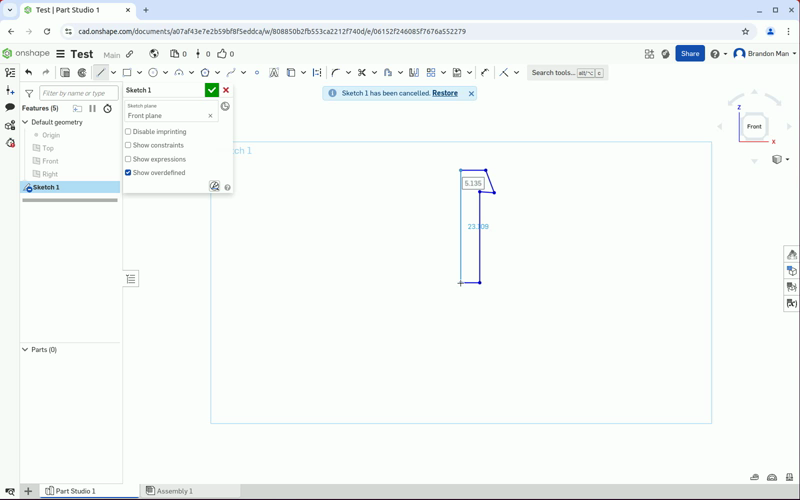
click(460, 282)
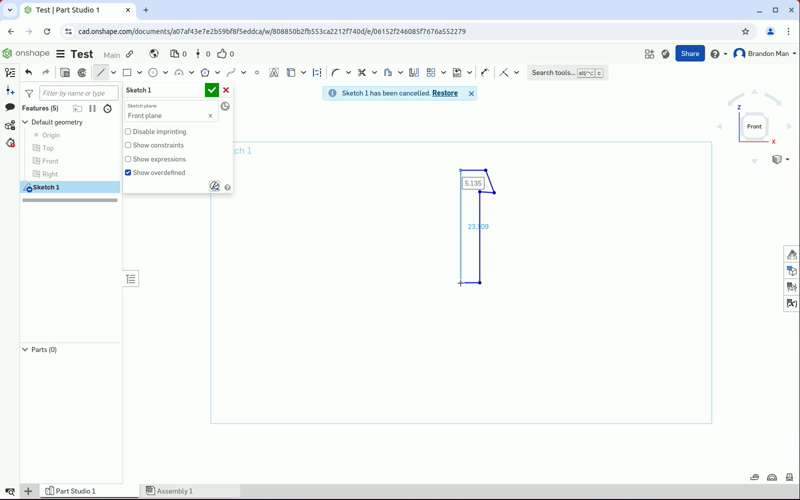
key(esc)
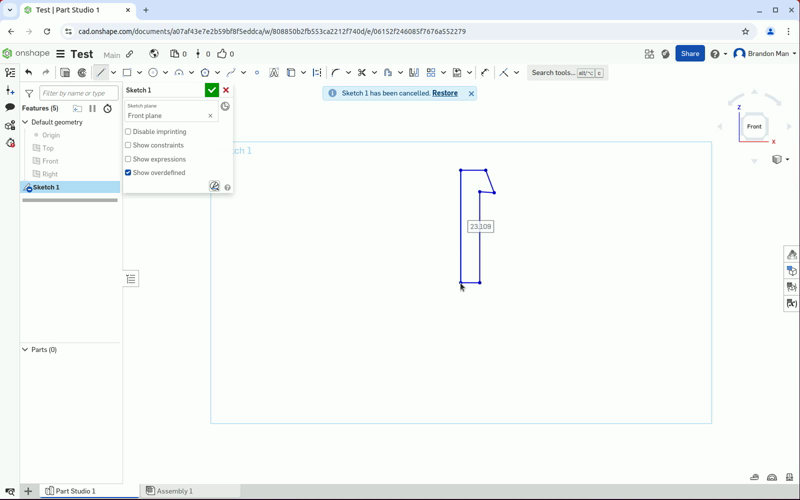
mouse_move(468, 262)
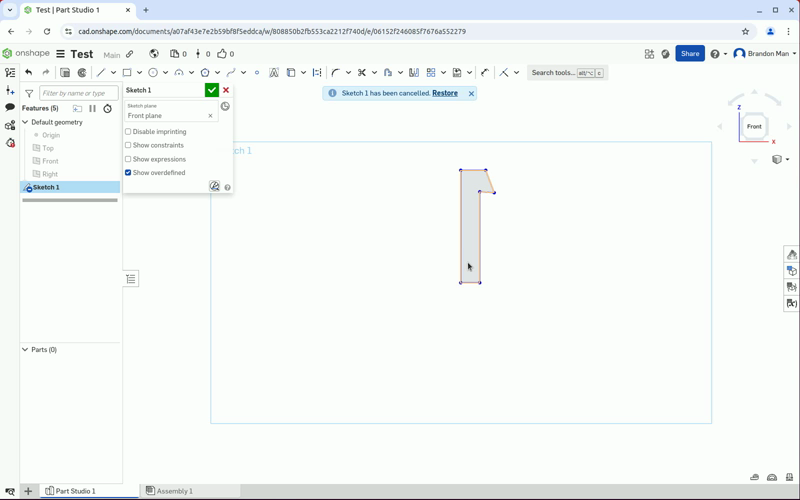
click(468, 262)
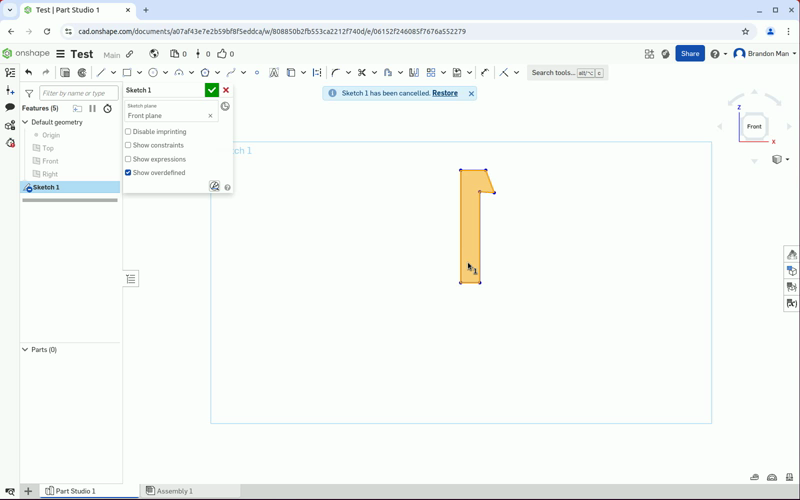
mouse_move(73, 352)
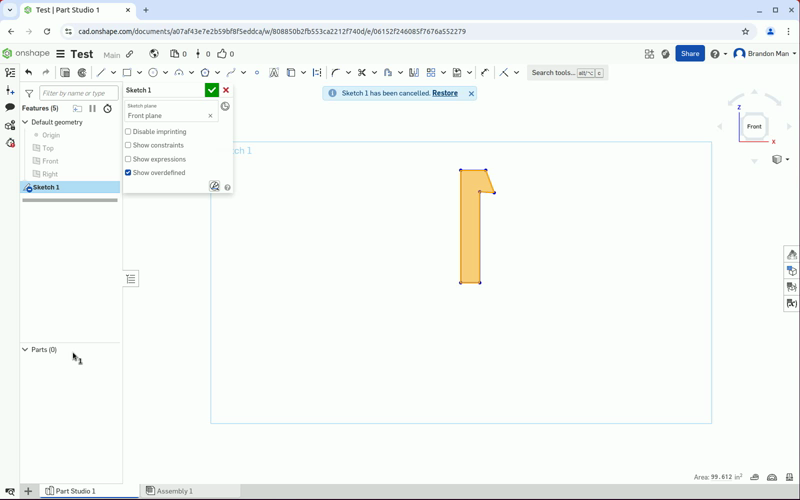
key(shift+y)
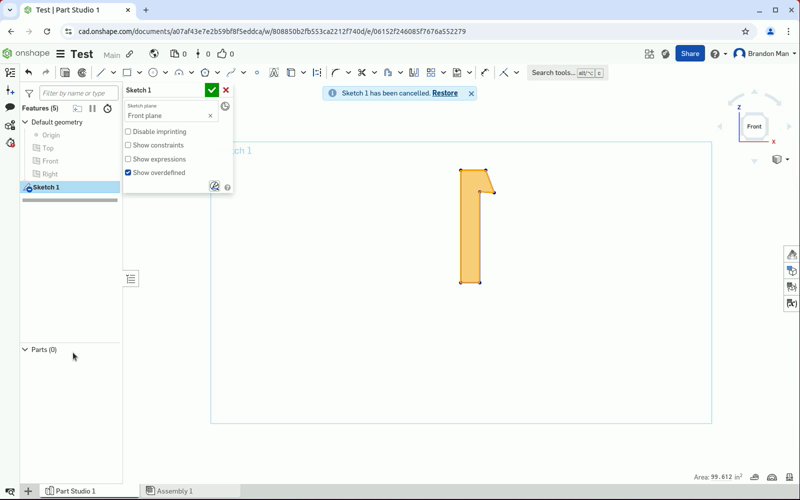
key(shift+e)
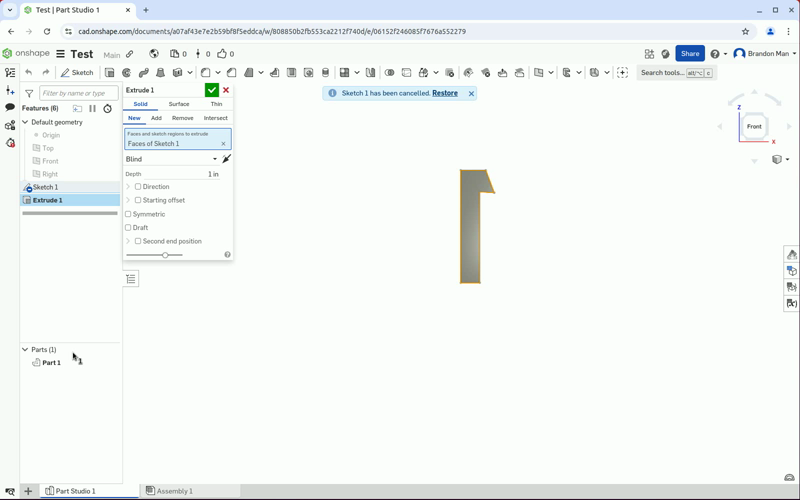
mouse_move(143, 106)
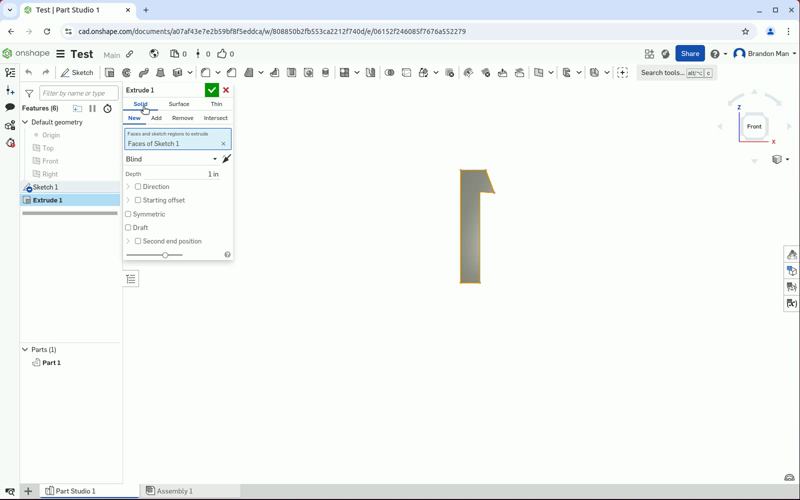
click(143, 106)
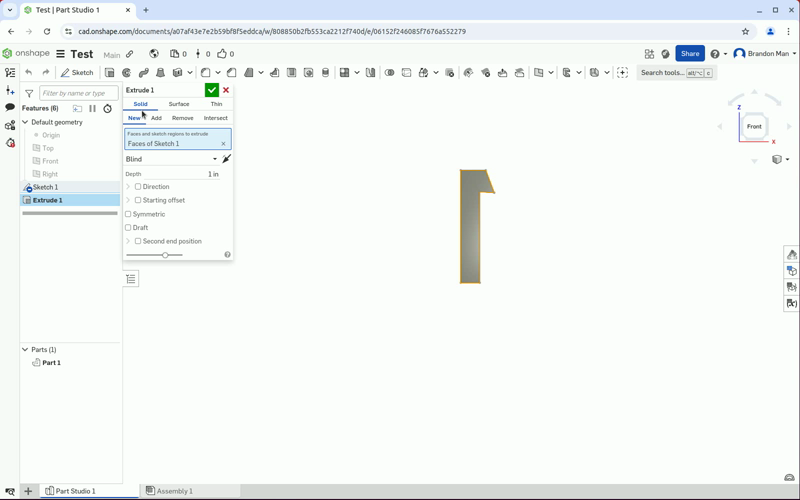
mouse_move(137, 120)
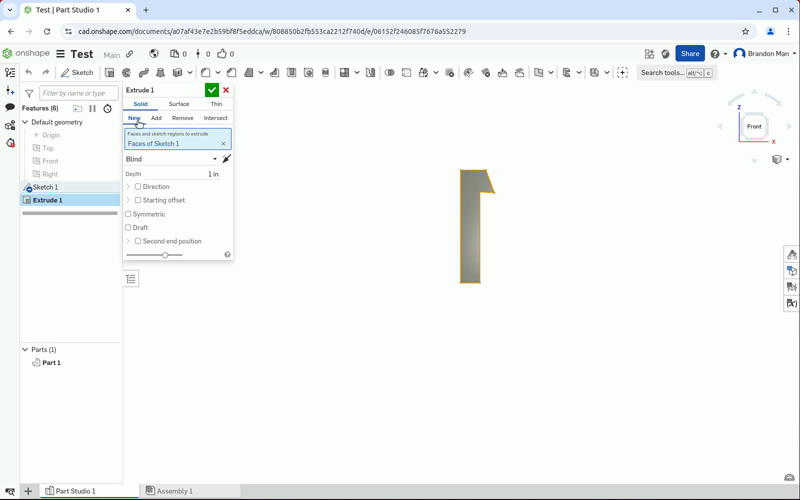
click(137, 120)
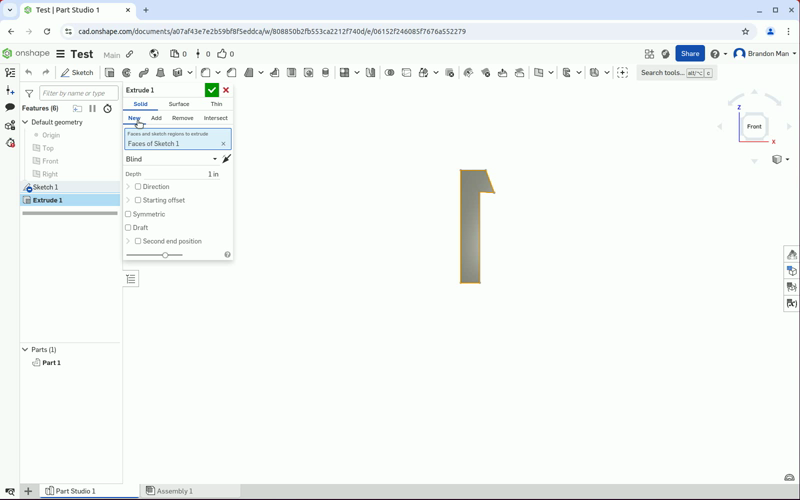
key(tab, 4)
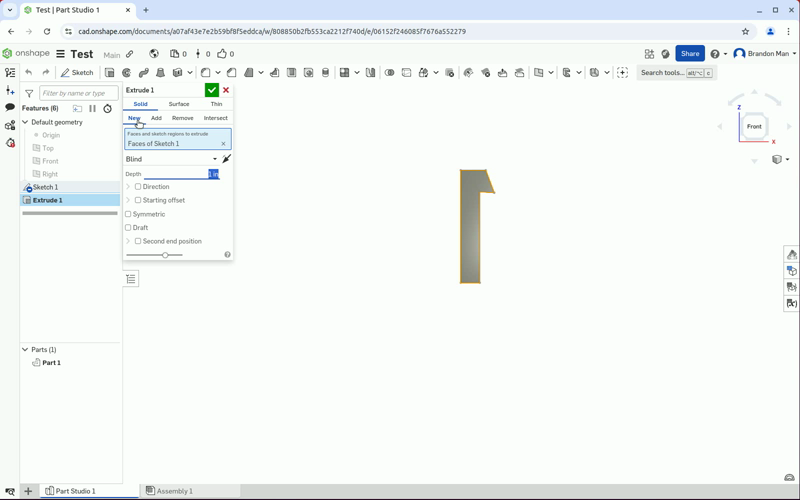
text(1.926)
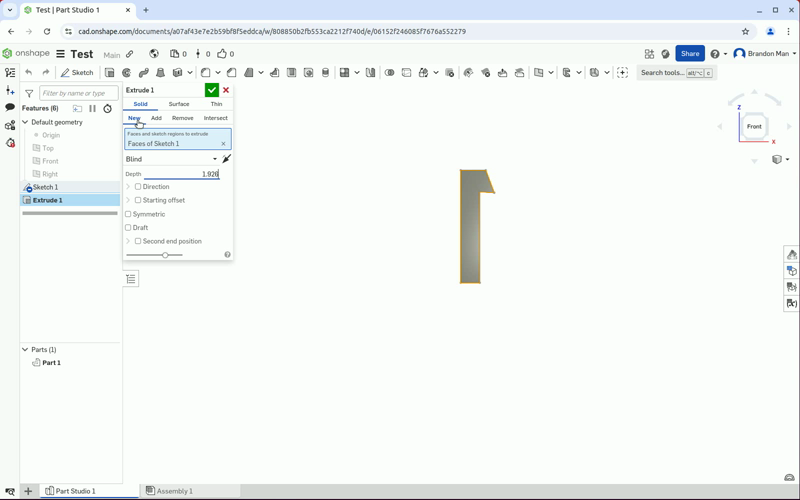
key(enter)
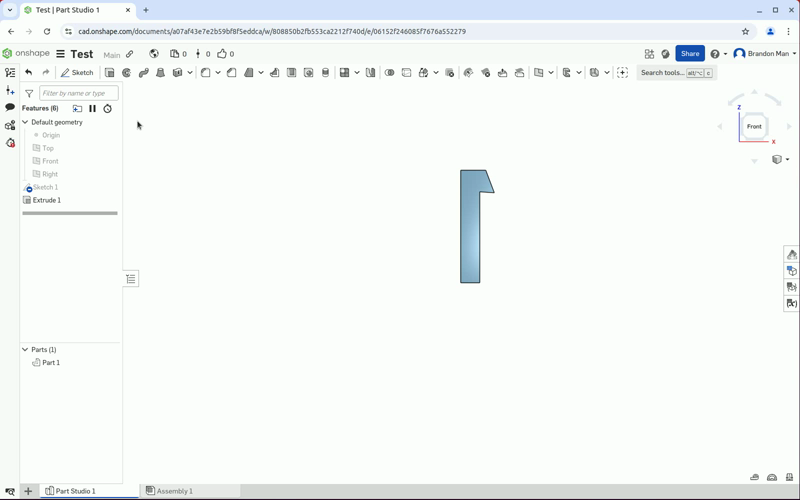
key(shift+h)
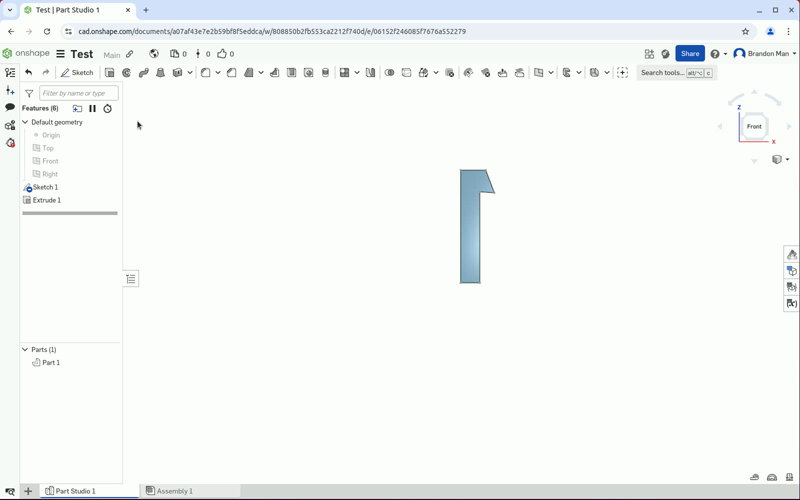
key(shift+h)
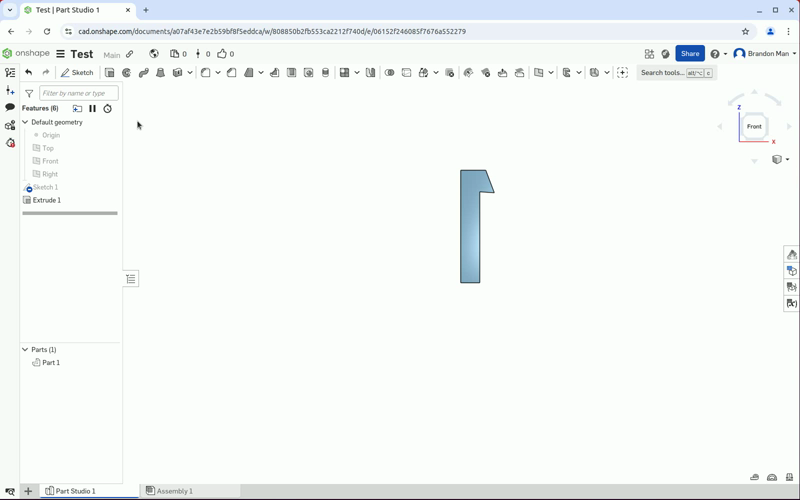
mouse_move(73, 189)
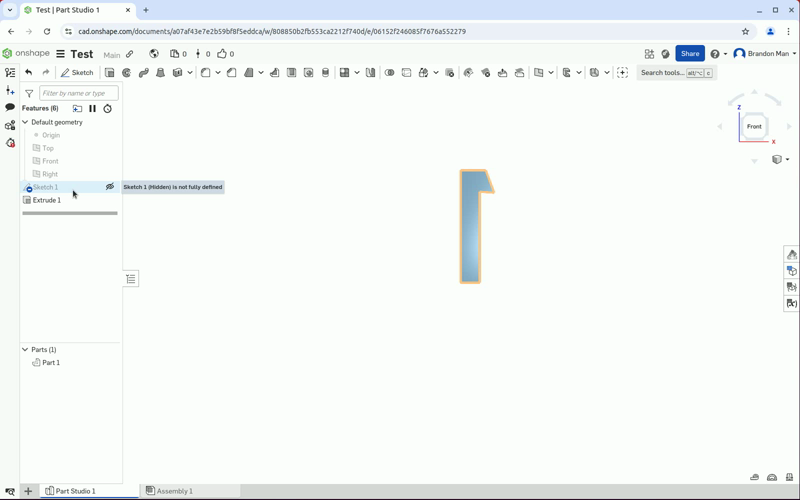
click(73, 189)
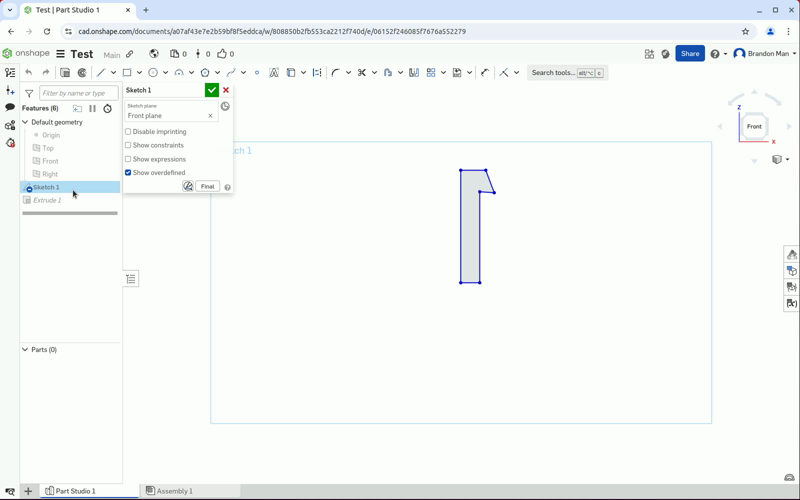
mouse_move(229, 92)
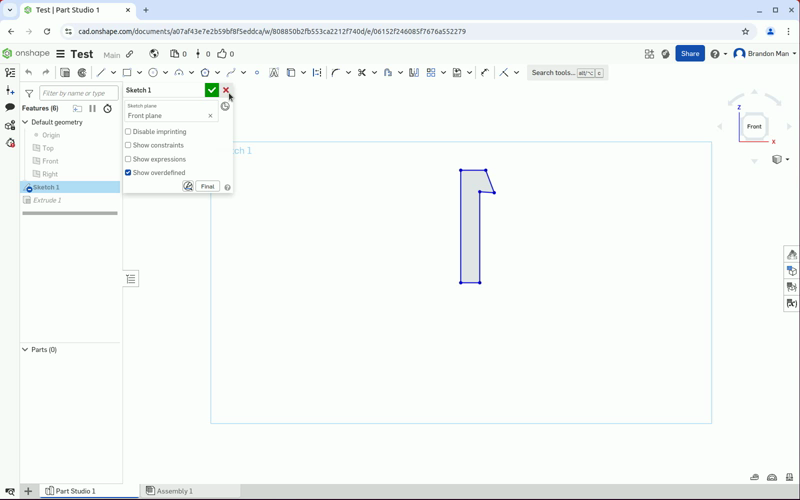
click(229, 92)
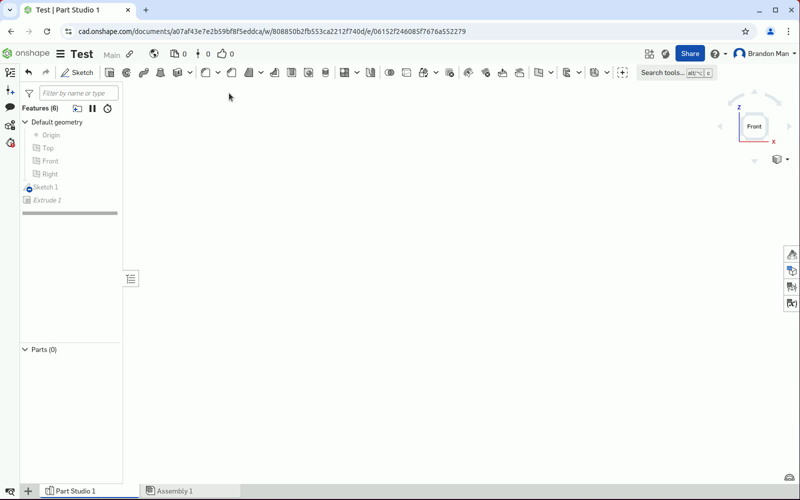
mouse_move(541, 75)
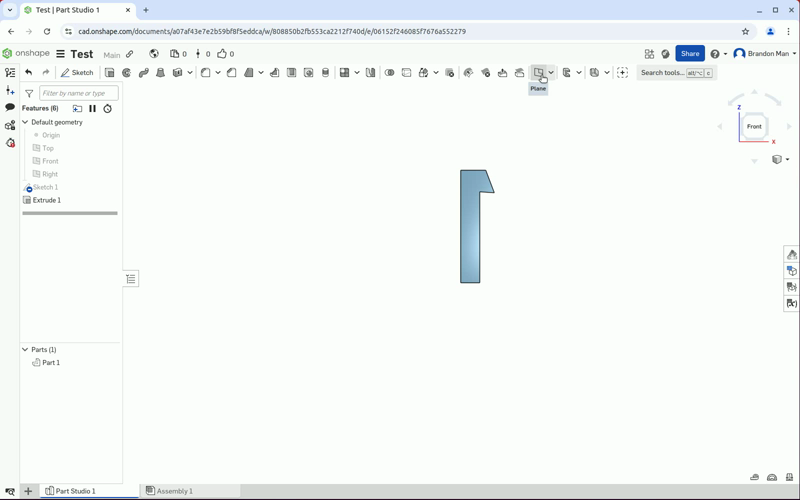
click(541, 75)
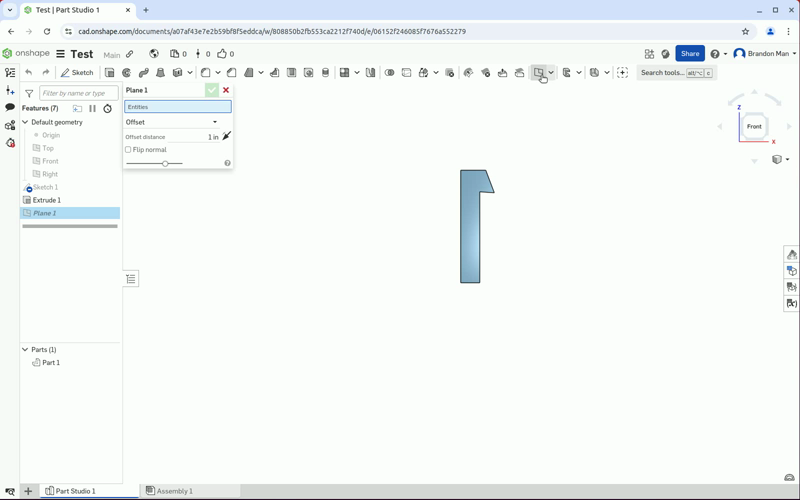
mouse_move(73, 163)
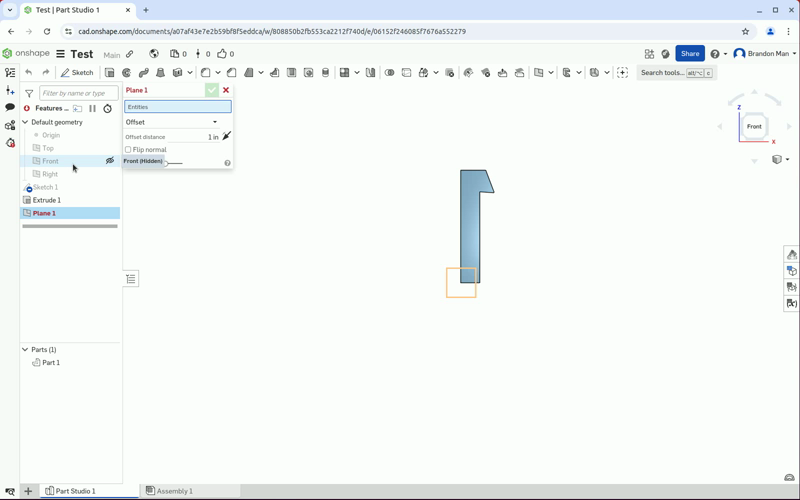
click(73, 163)
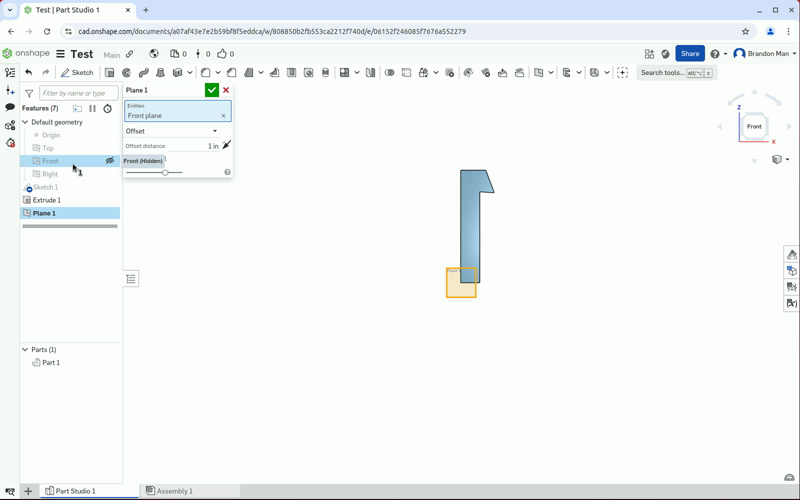
key(tab, 2)
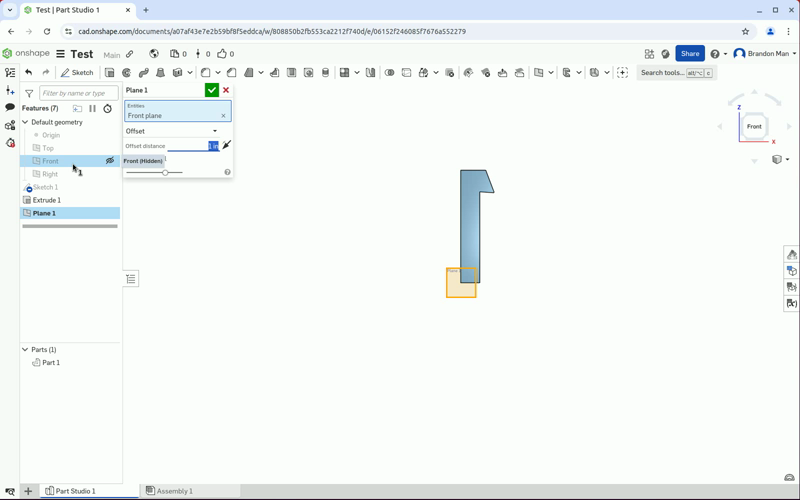
text(1.91)
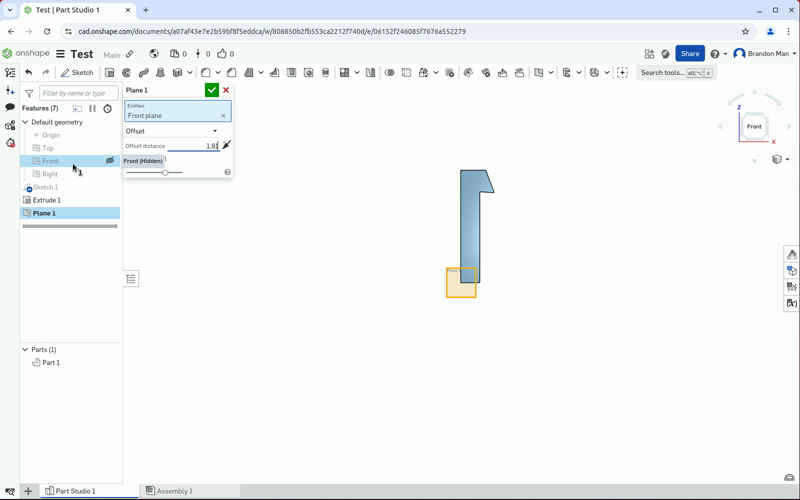
key(enter, 2)
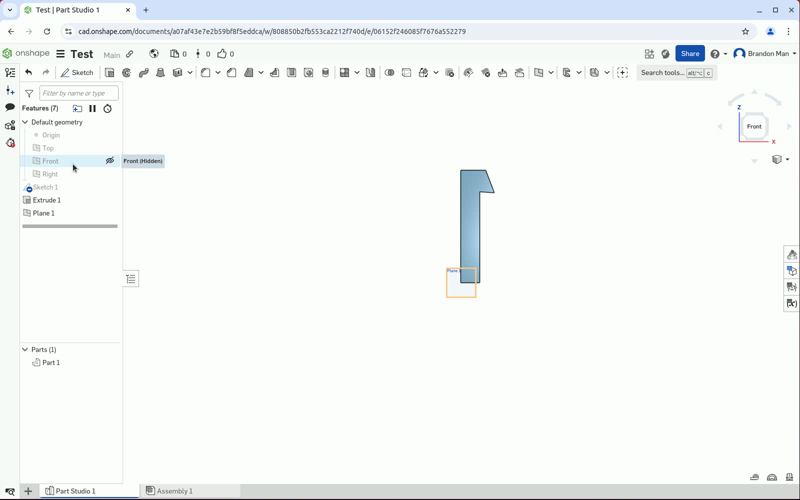
key(shift+s)
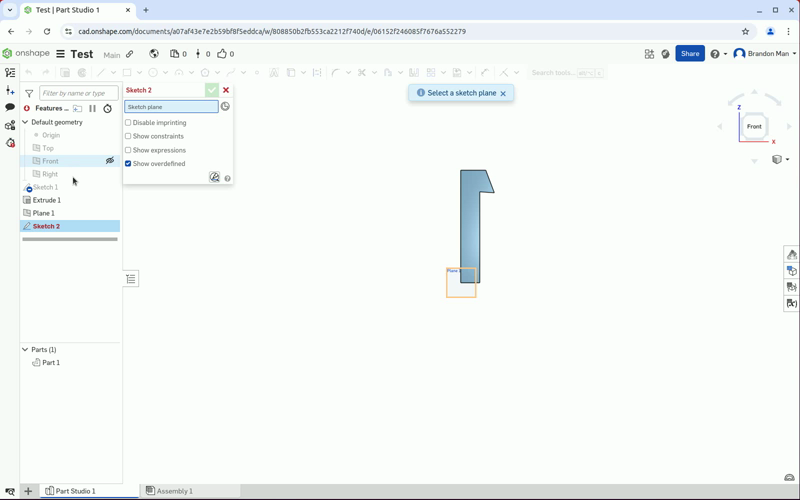
mouse_move(73, 215)
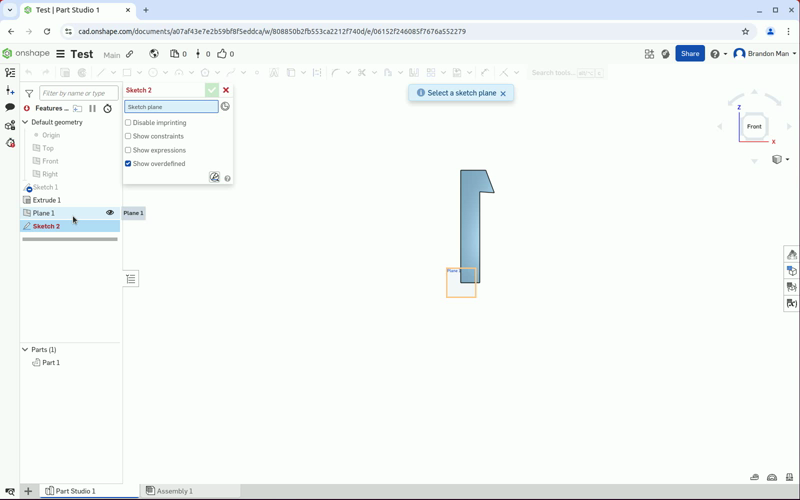
click(73, 215)
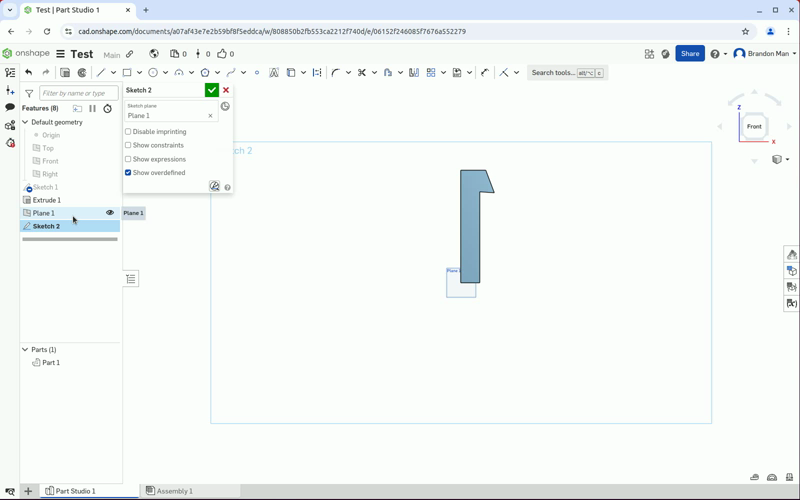
mouse_move(73, 352)
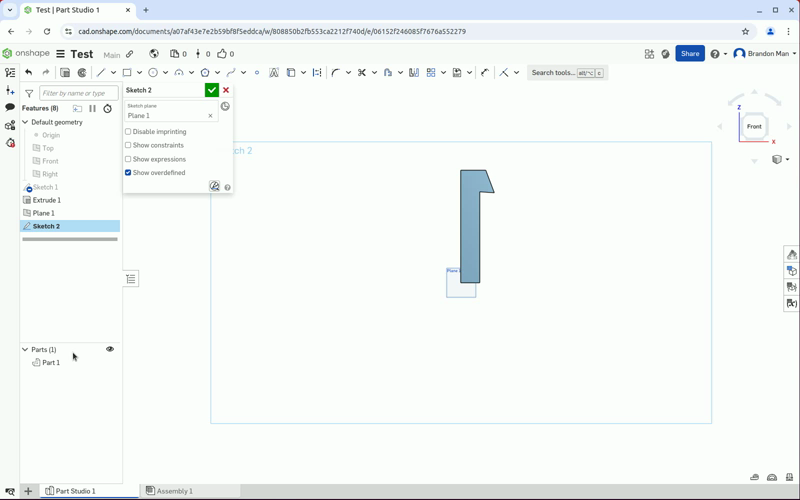
key(y)
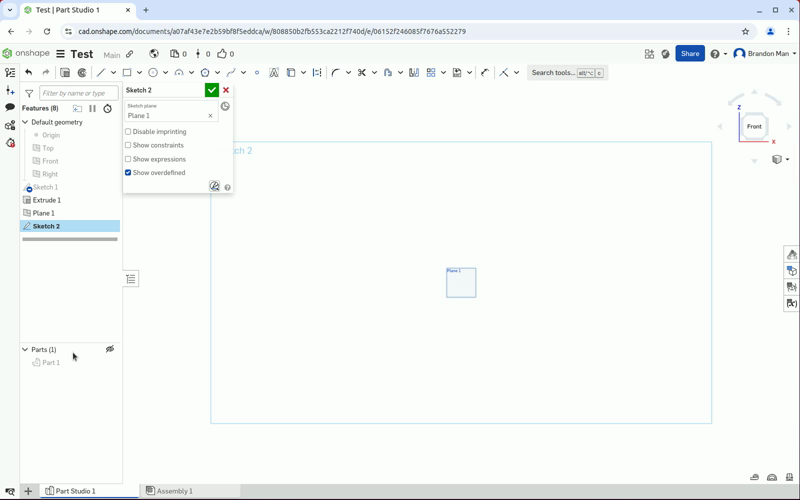
key(c)
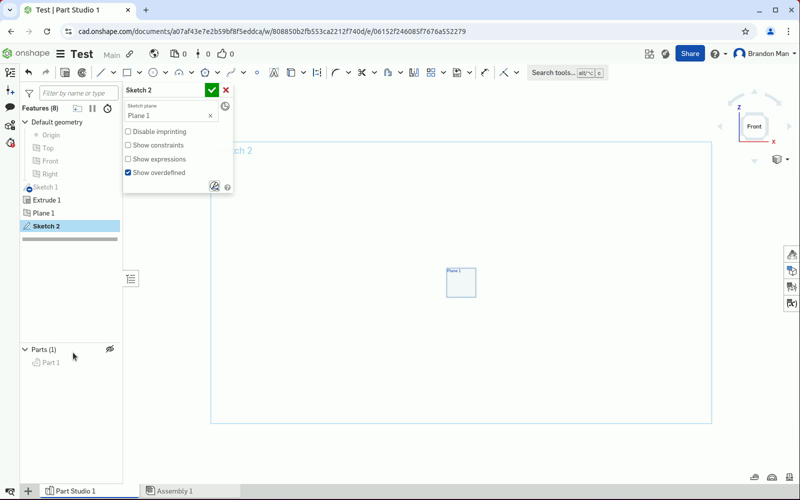
key_down(shift)
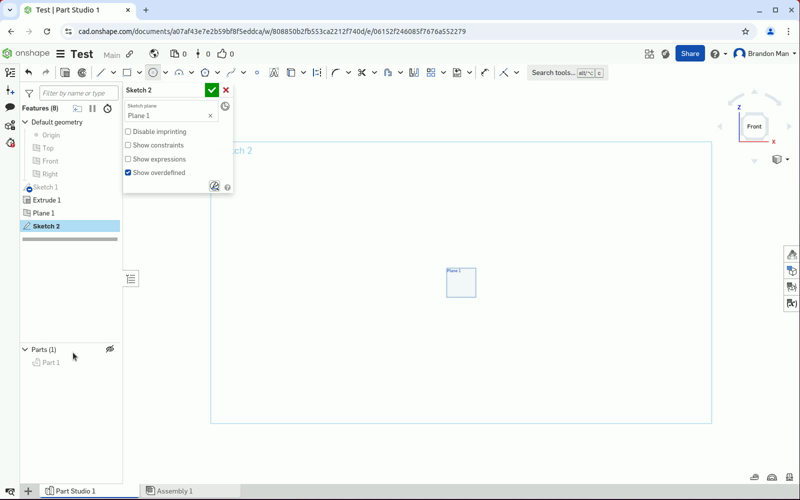
mouse_move(470, 272)
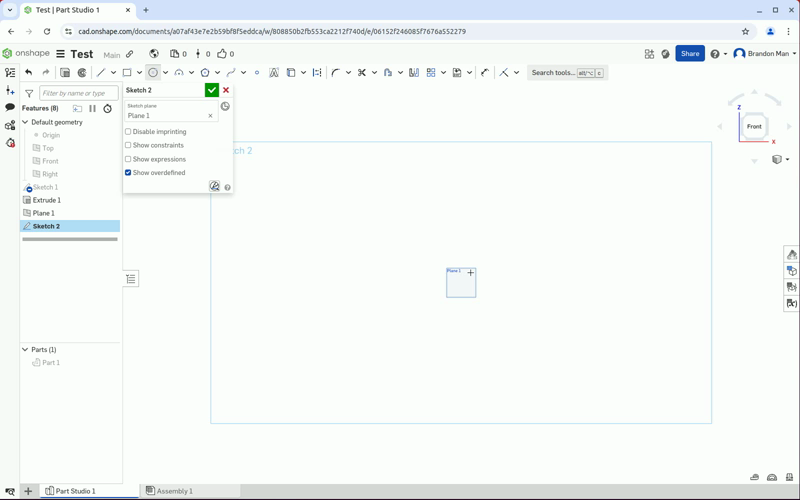
click(470, 272)
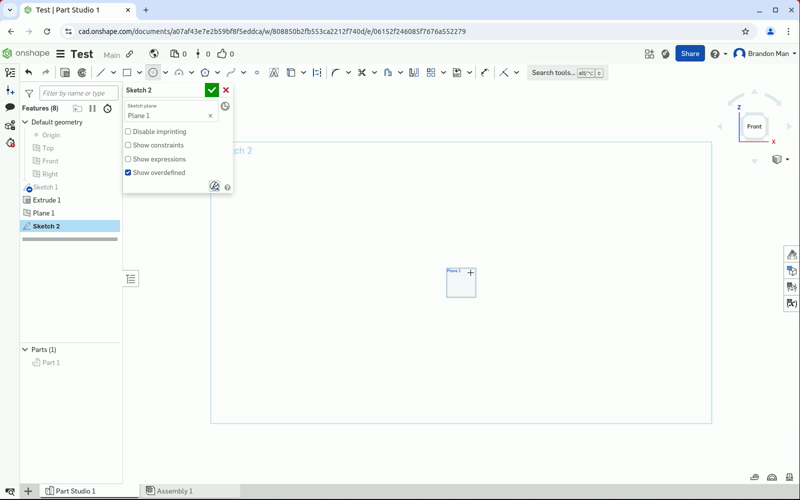
key_up(shift)
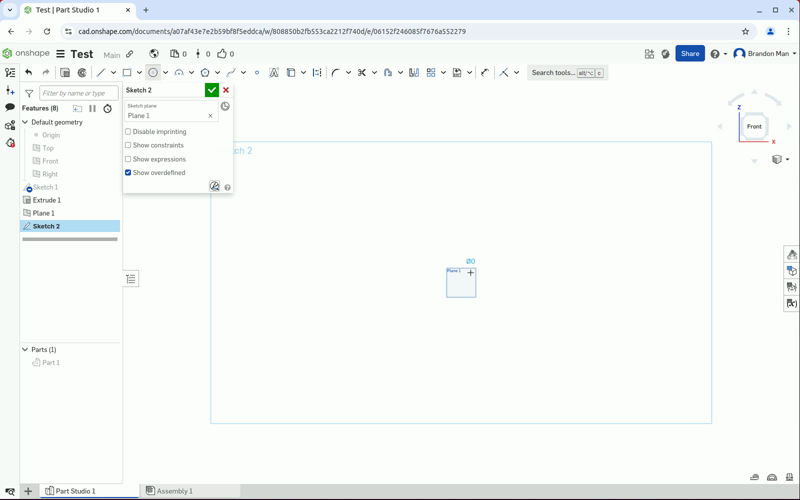
mouse_move(476, 272)
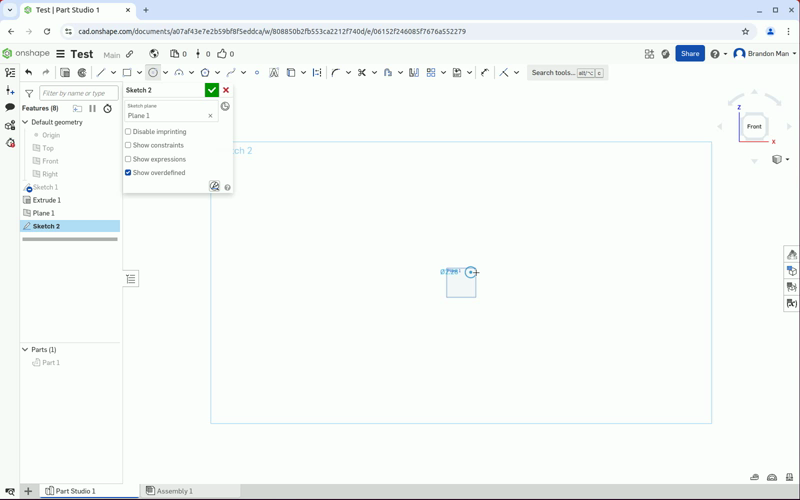
click(476, 272)
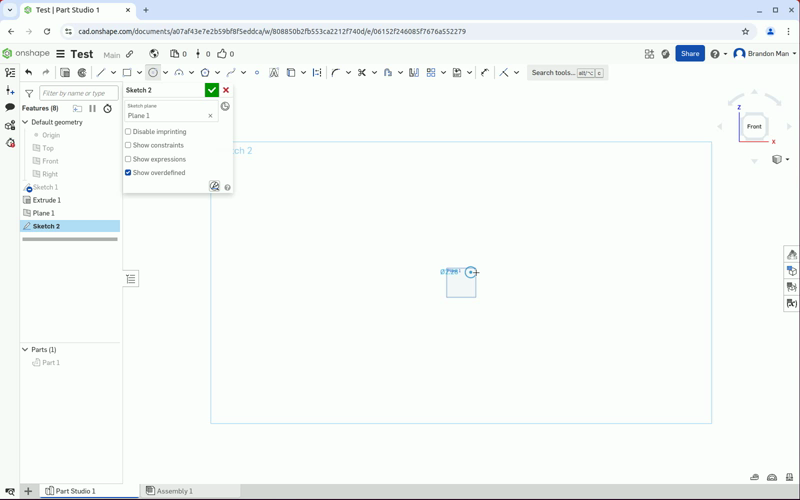
key(esc)
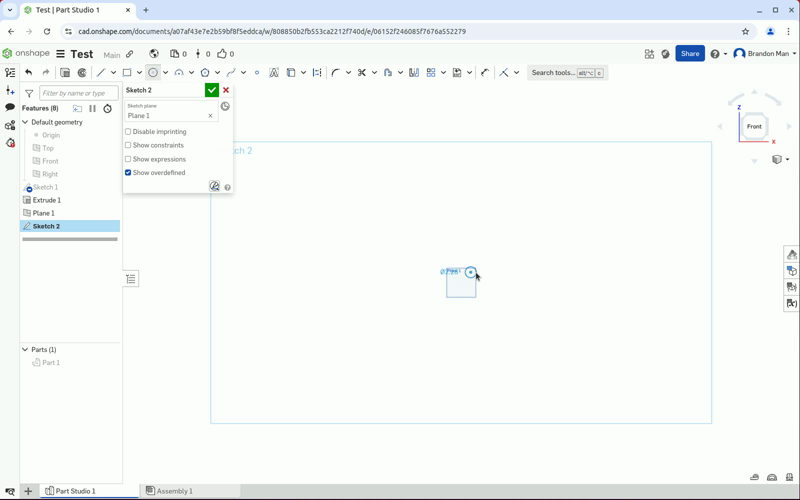
mouse_move(471, 274)
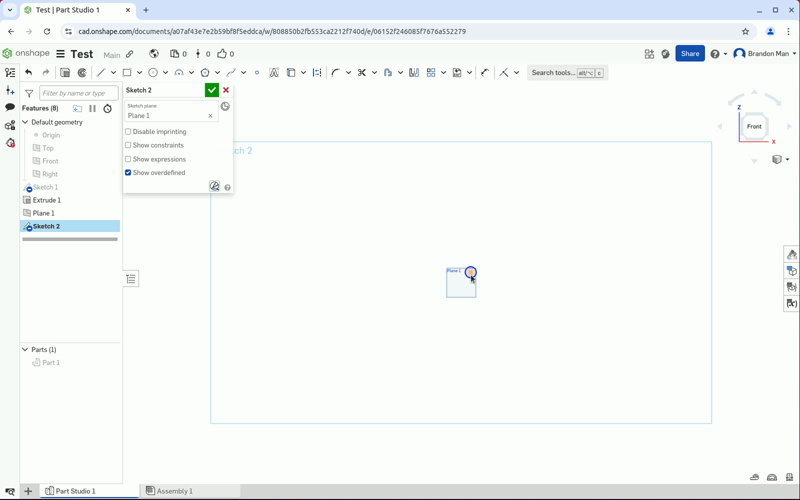
scroll(6)
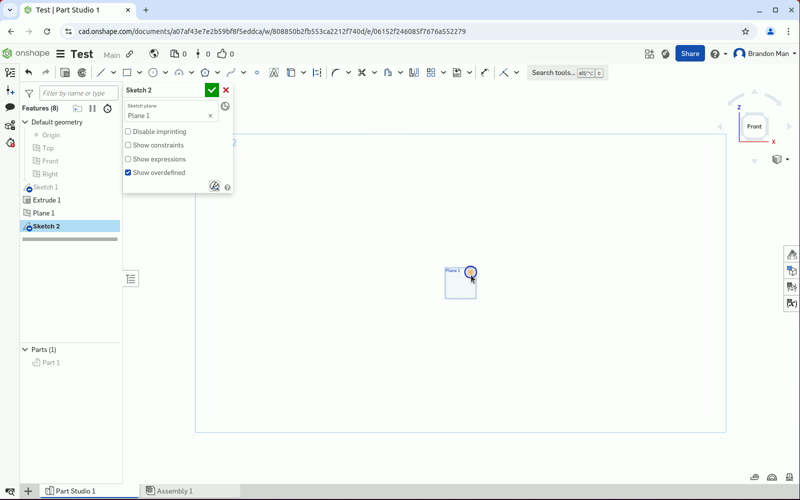
scroll(6)
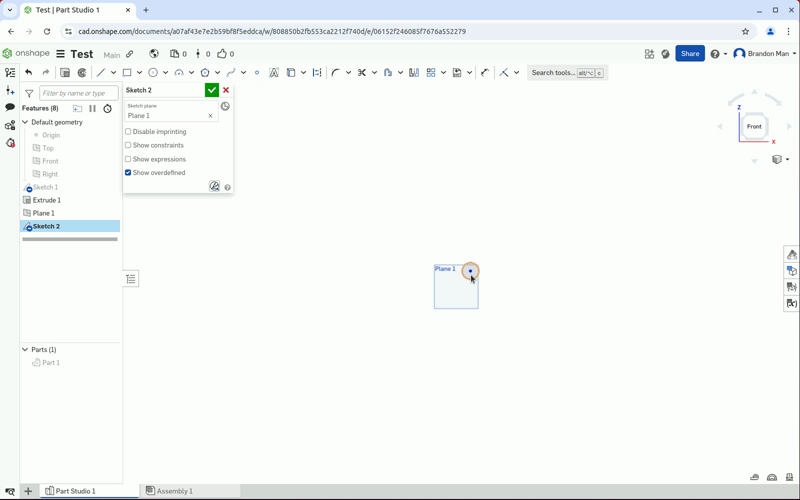
scroll(6)
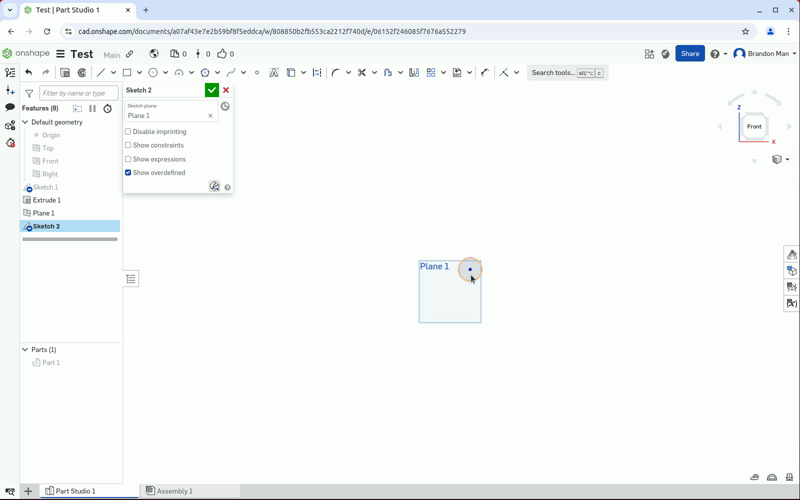
scroll(6)
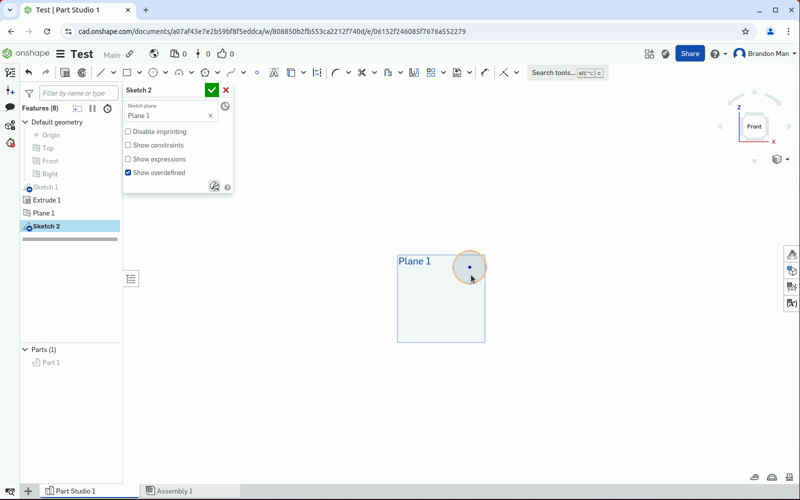
scroll(6)
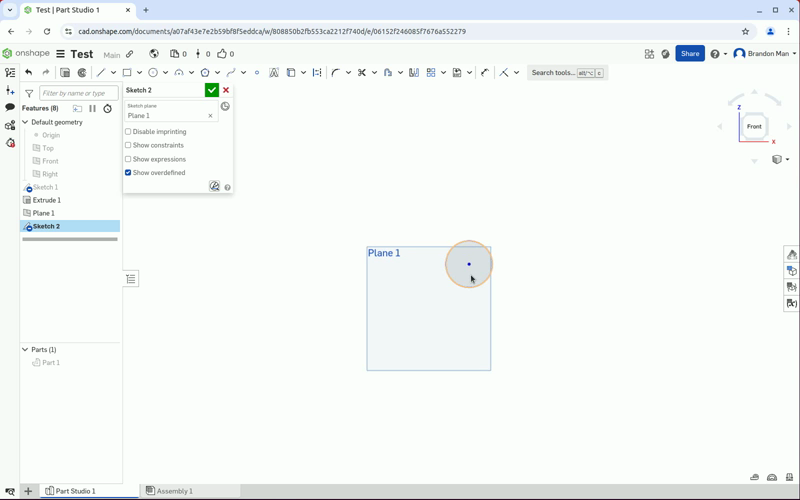
scroll(6)
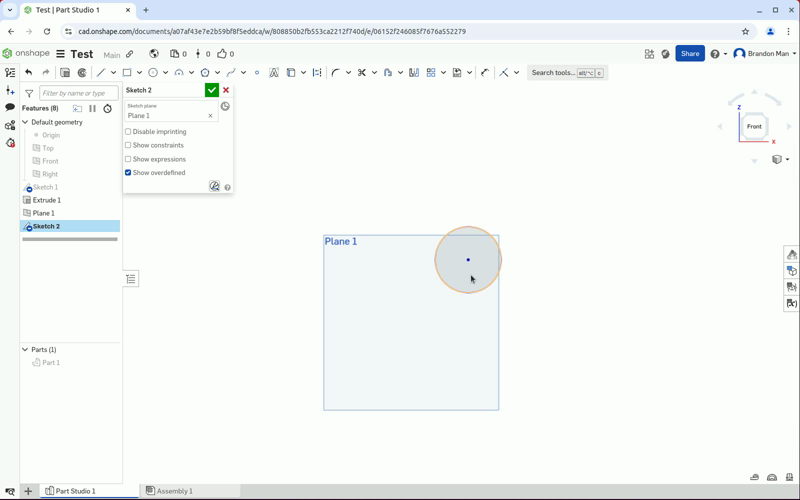
scroll(6)
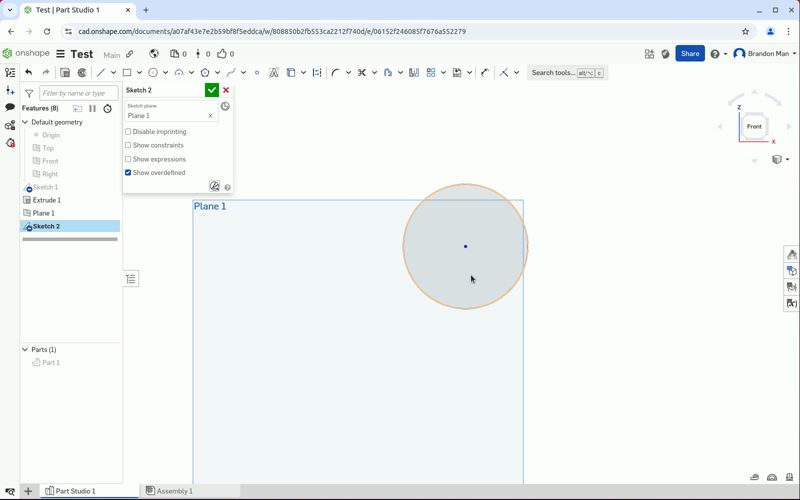
click(471, 274)
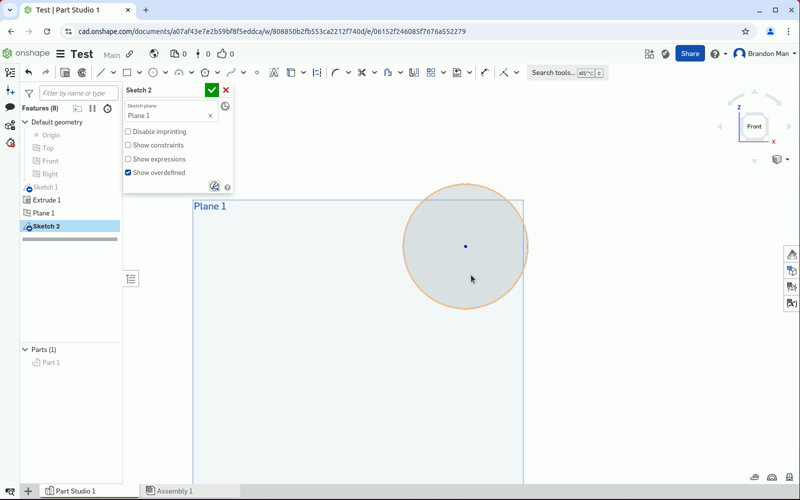
scroll(-6)
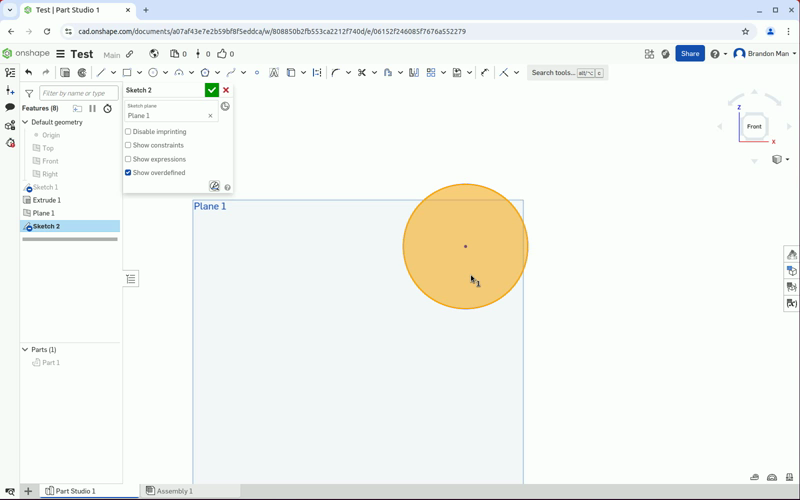
scroll(-6)
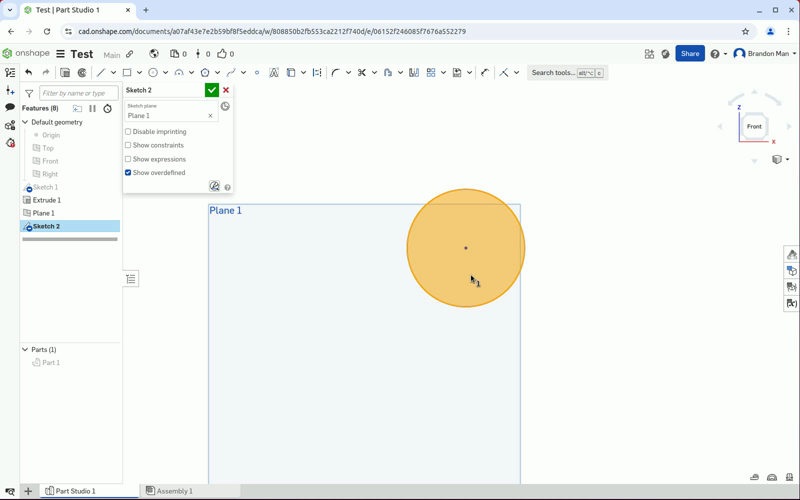
scroll(-6)
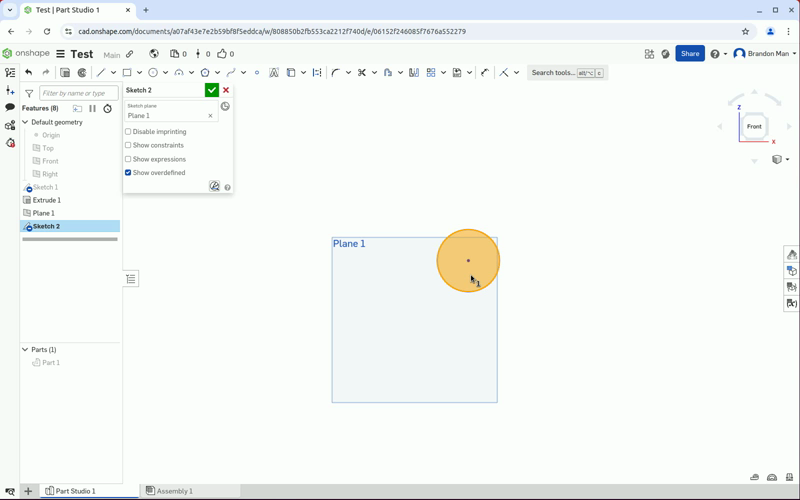
scroll(-6)
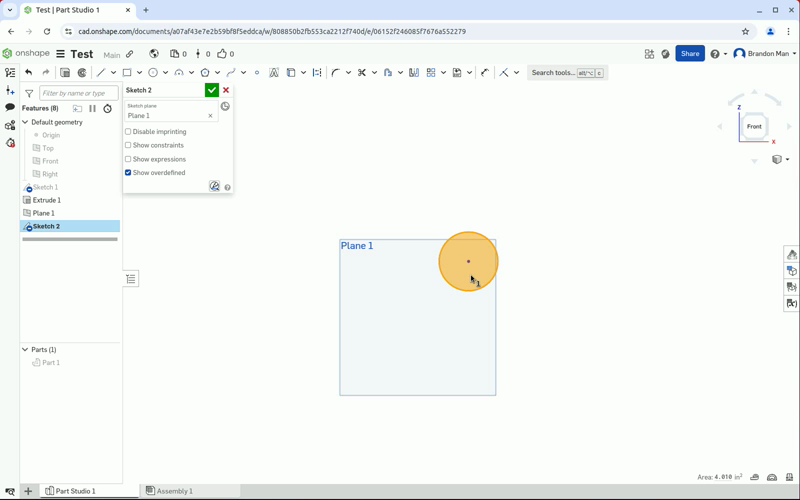
scroll(-6)
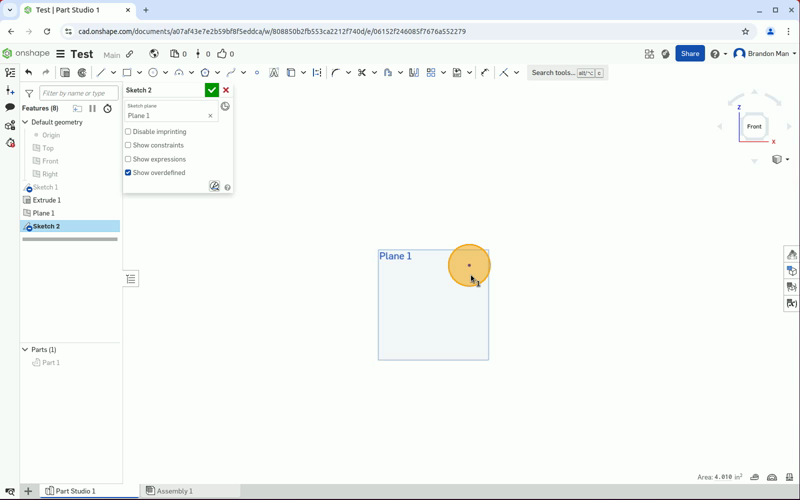
scroll(-6)
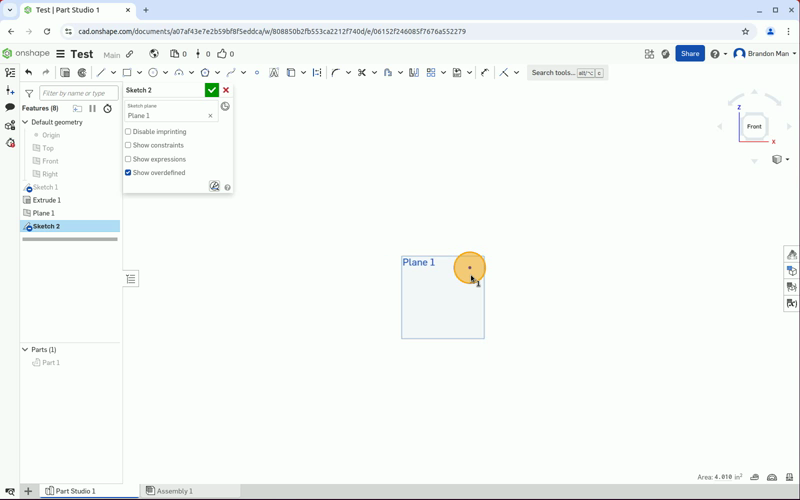
scroll(-6)
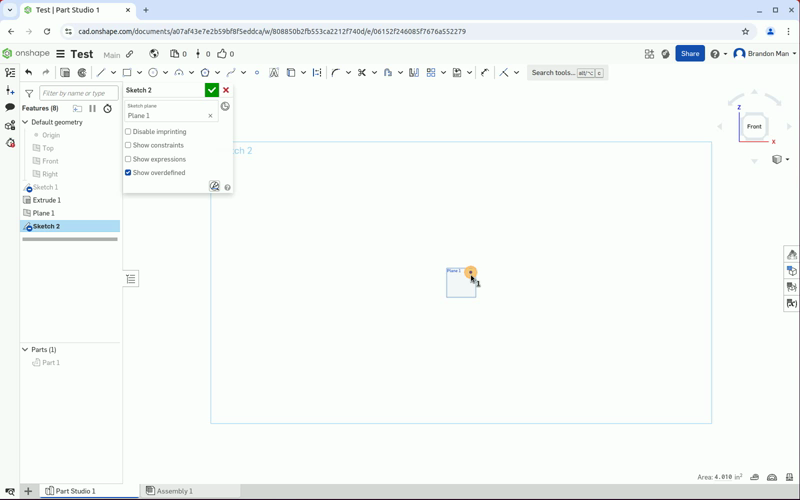
mouse_move(73, 352)
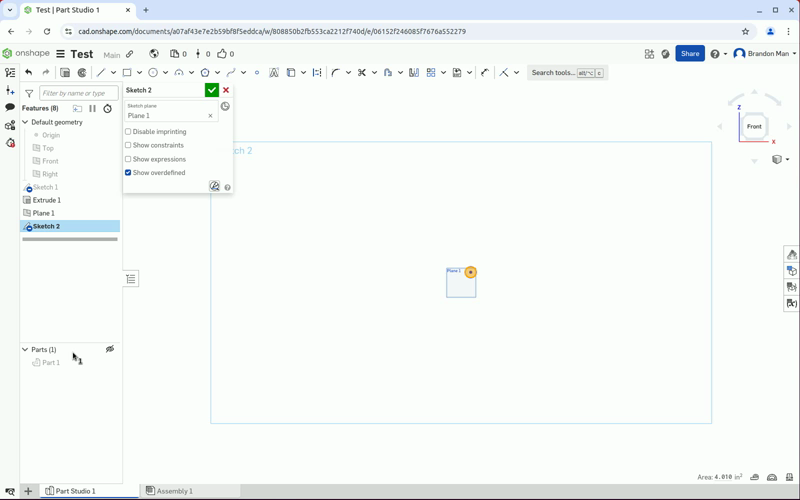
key(shift+y)
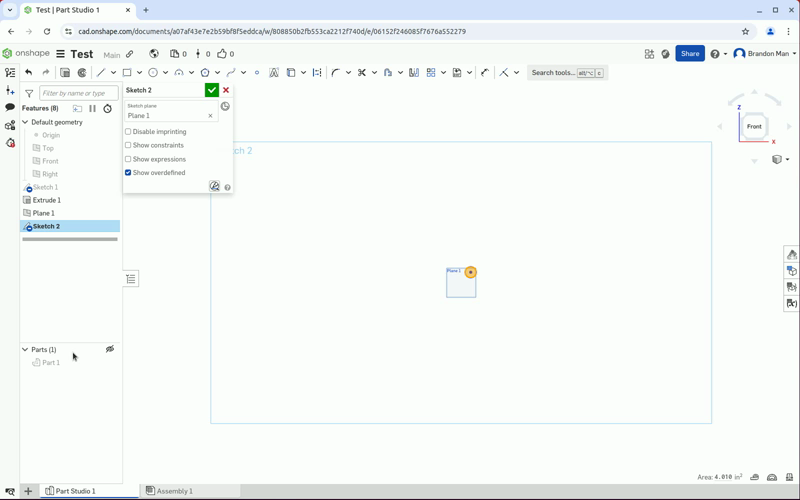
key(shift+e)
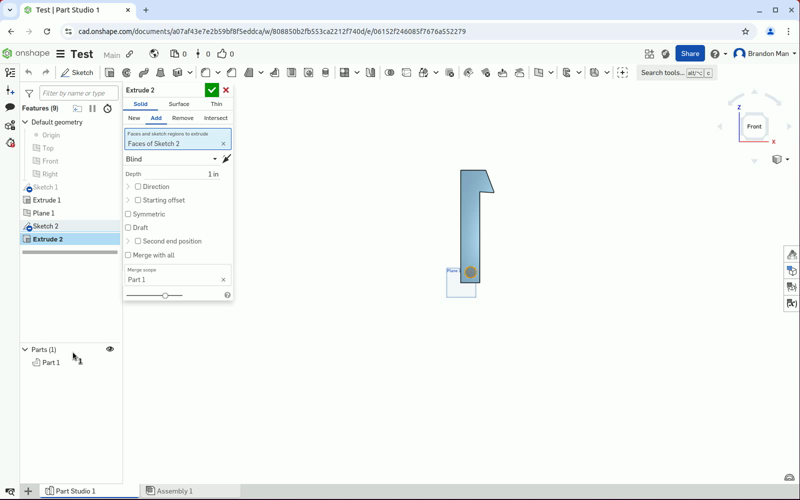
mouse_move(143, 106)
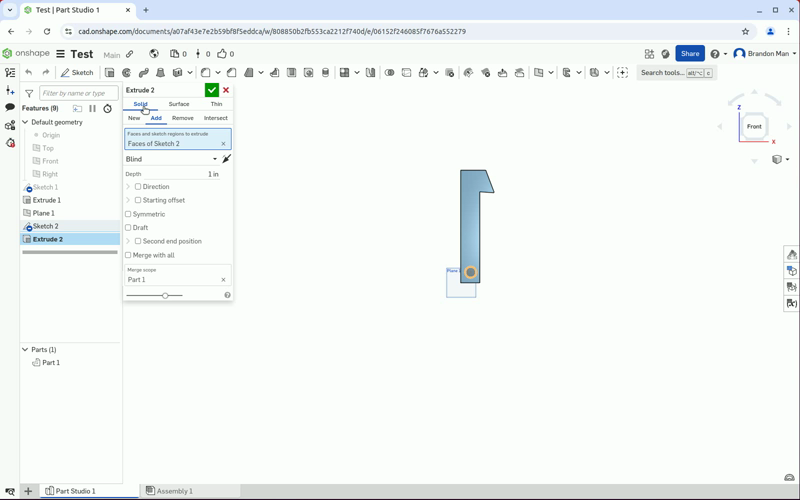
click(143, 106)
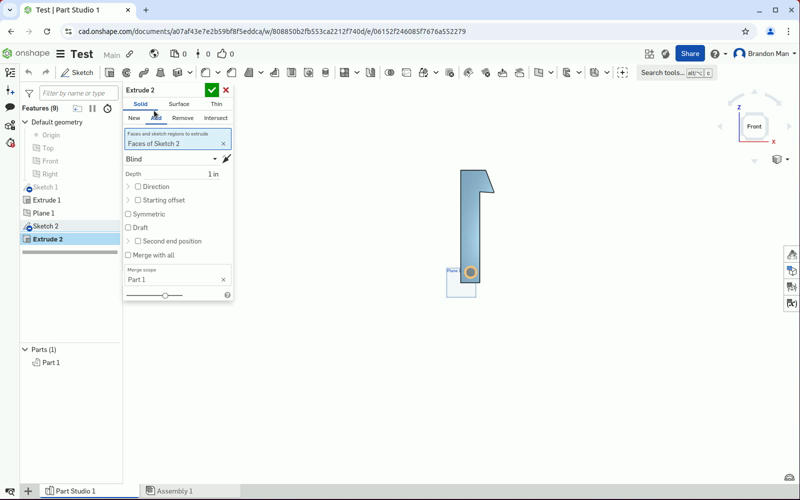
mouse_move(186, 120)
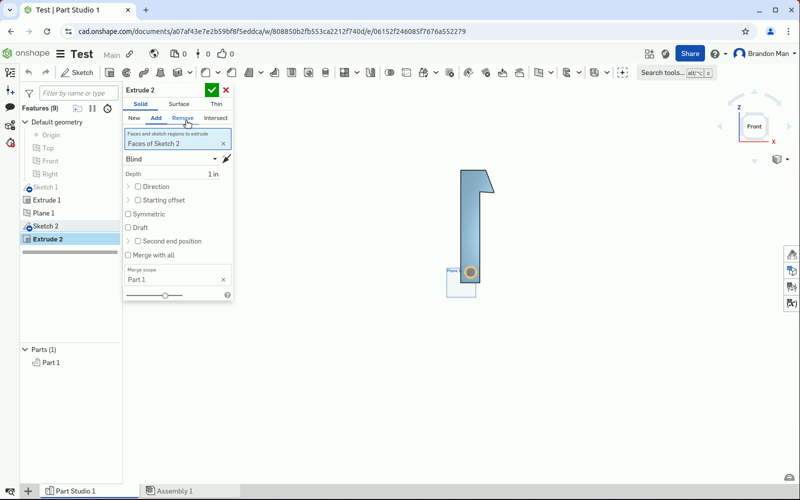
click(186, 120)
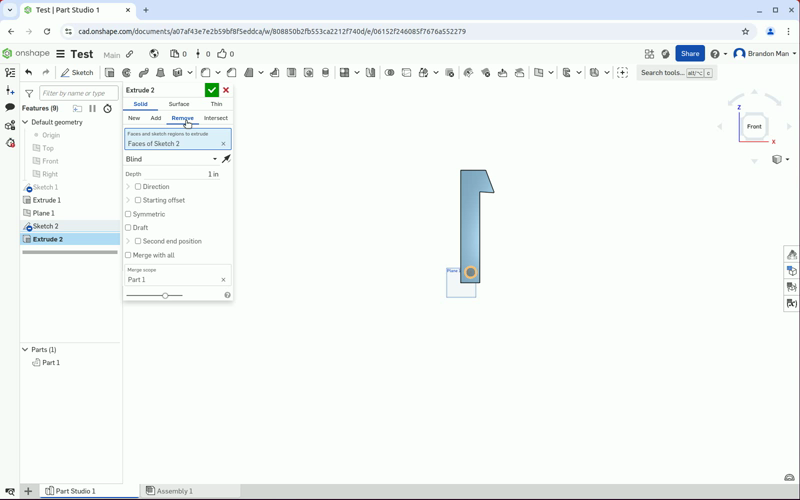
key(tab, 4)
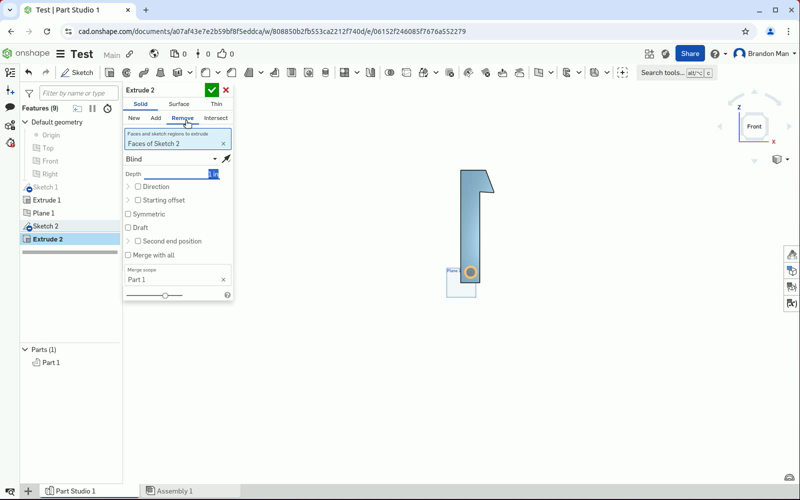
text(2.648)
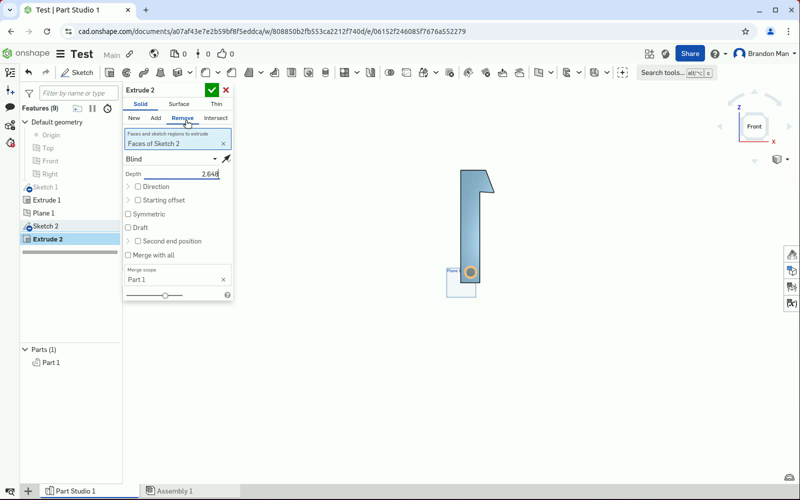
key(tab, 6)
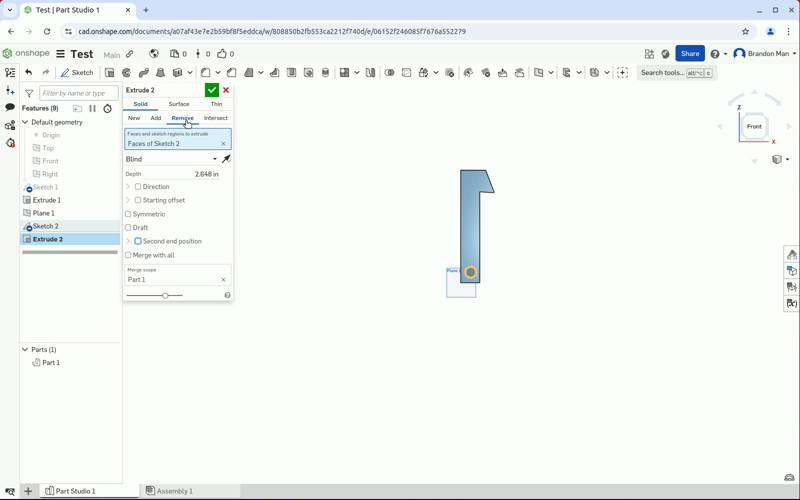
key(space)
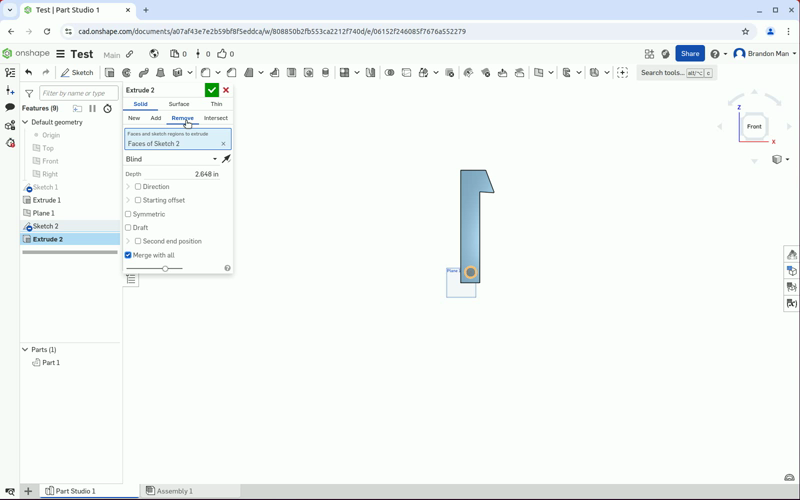
key(enter)
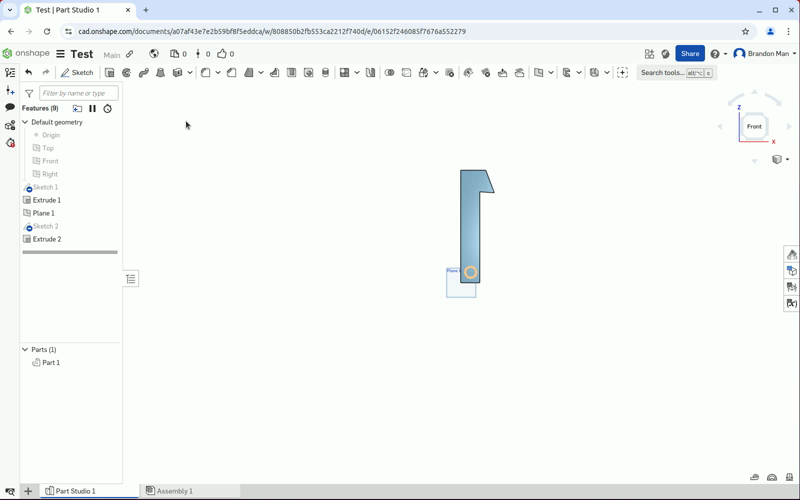
key(shift+h)
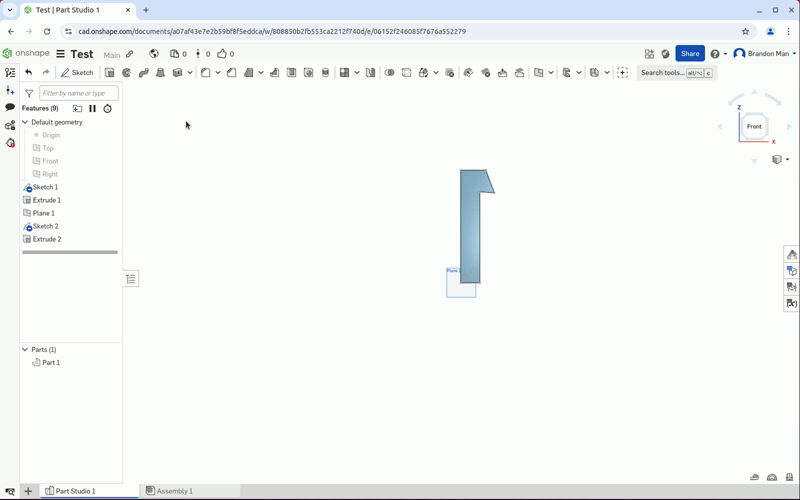
key(shift+h)
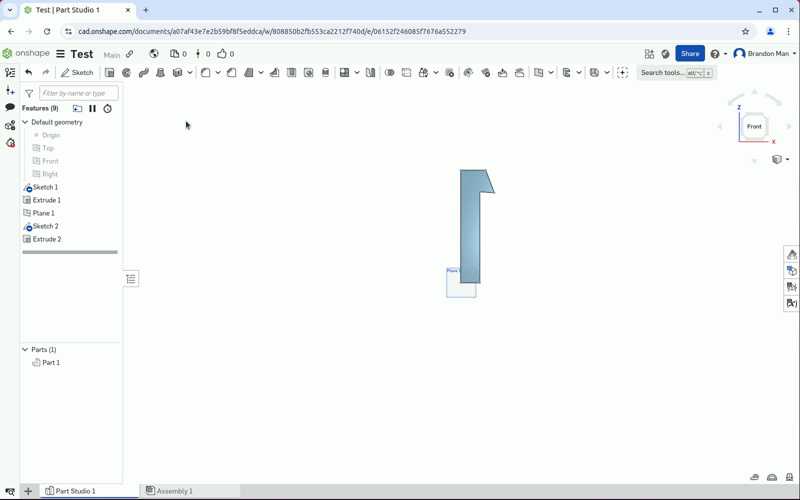
key(shift+7)
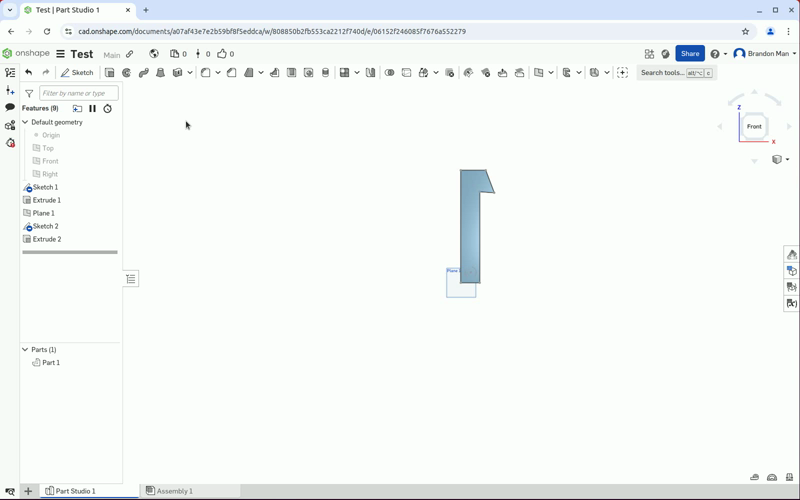
key(left, 2)
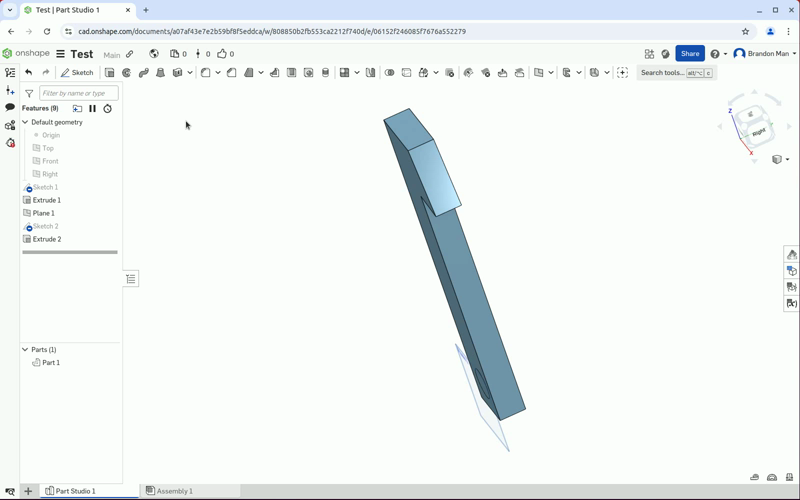
key(down, 2)
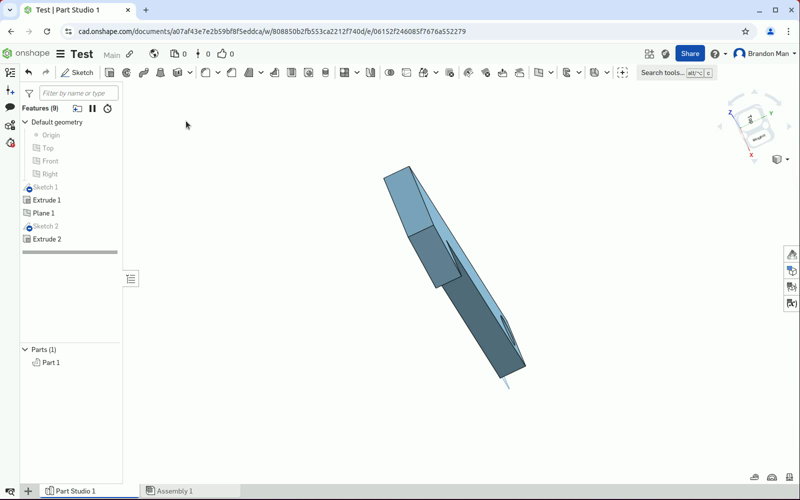
key(up, 2)
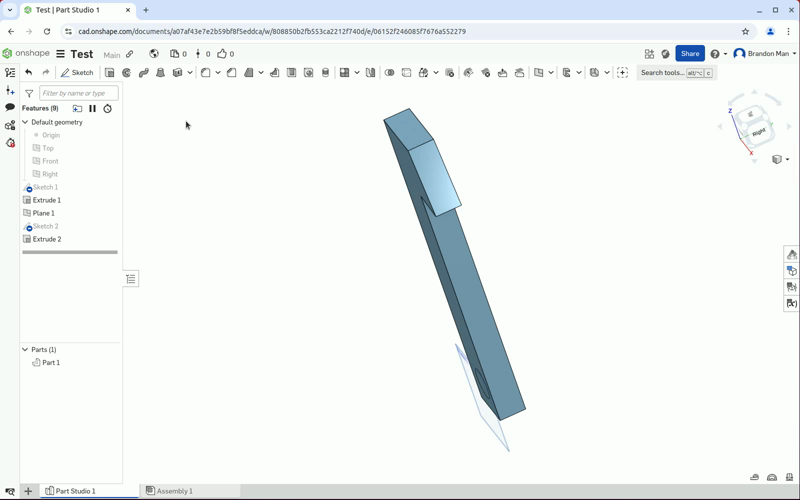
key(right, 2)
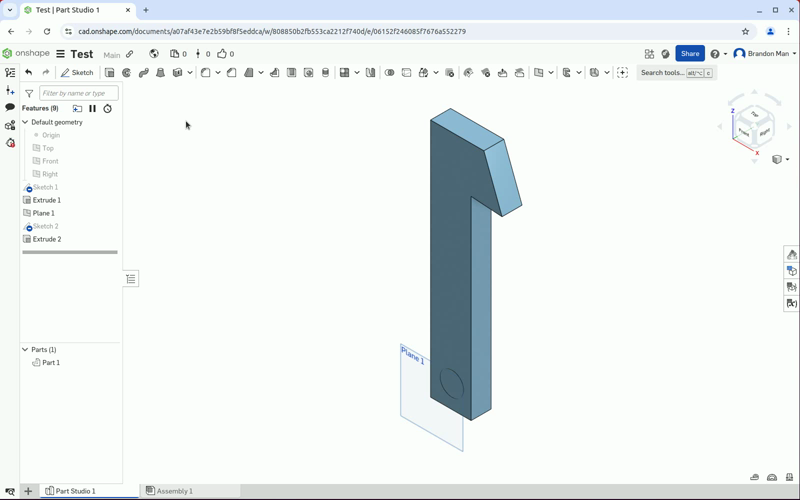
mouse_move(73, 189)
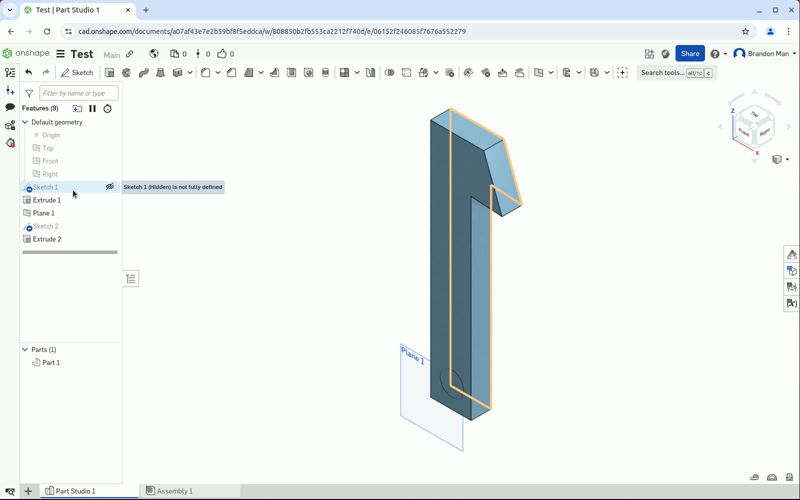
click(73, 189)